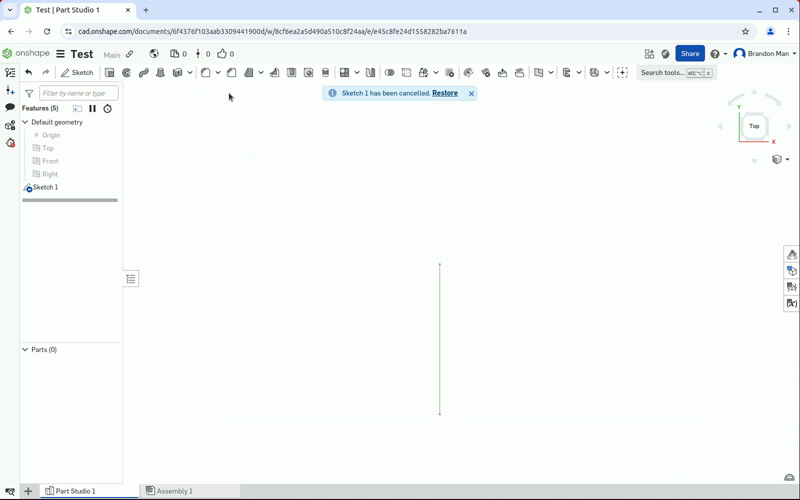
key(shift+h)
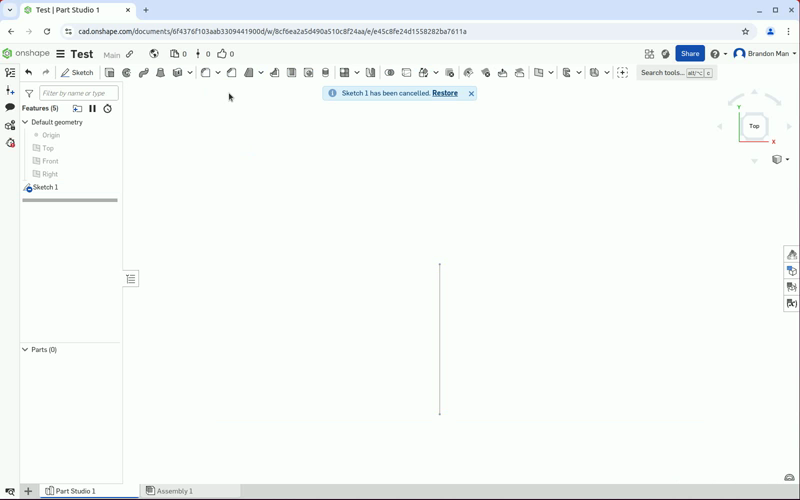
key(shift+s)
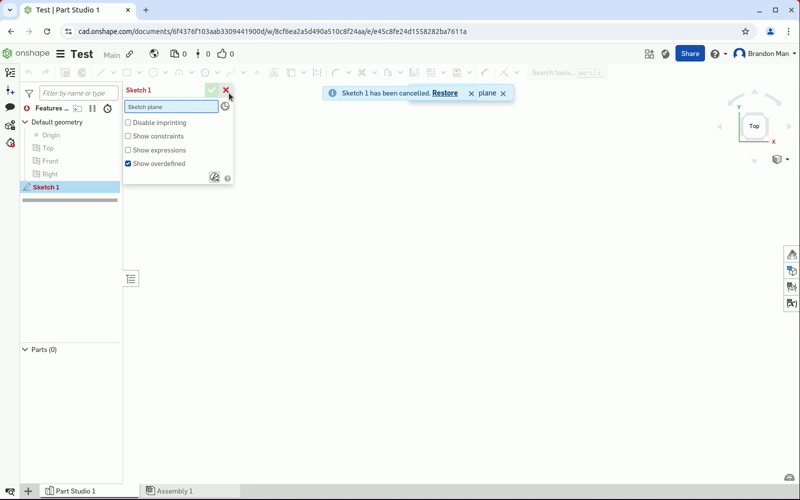
mouse_move(73, 150)
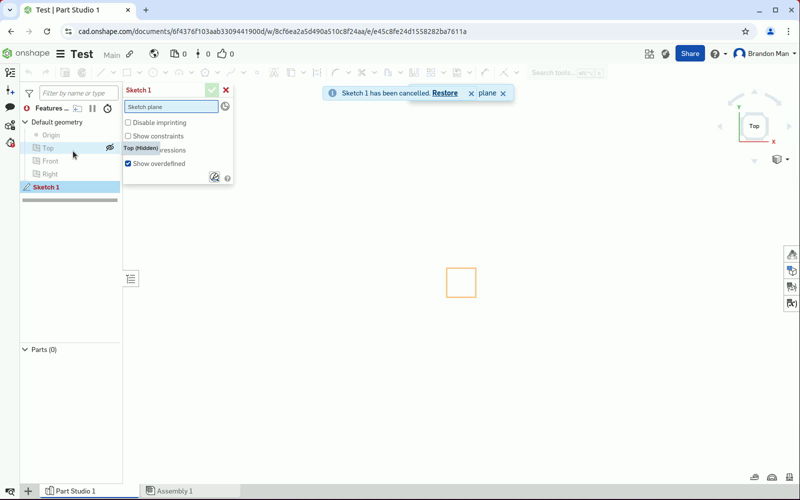
click(73, 150)
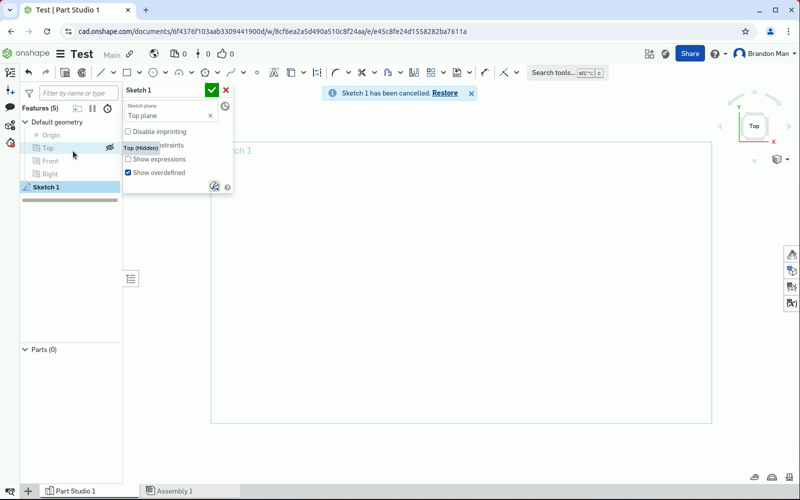
mouse_move(73, 352)
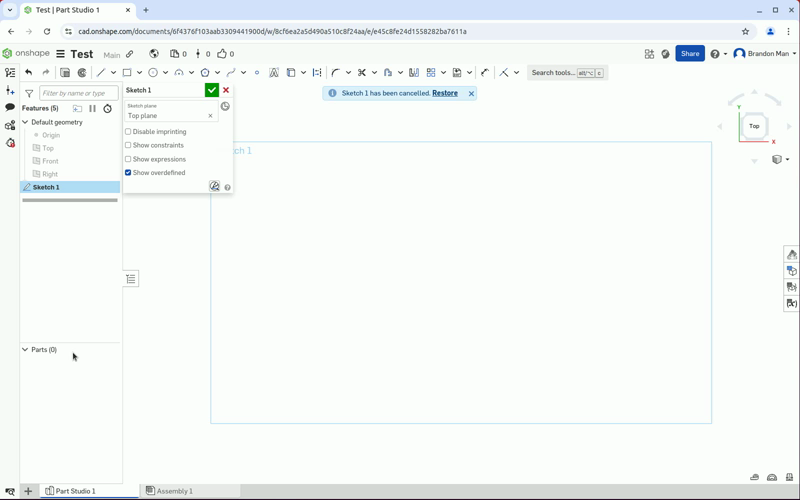
key(y)
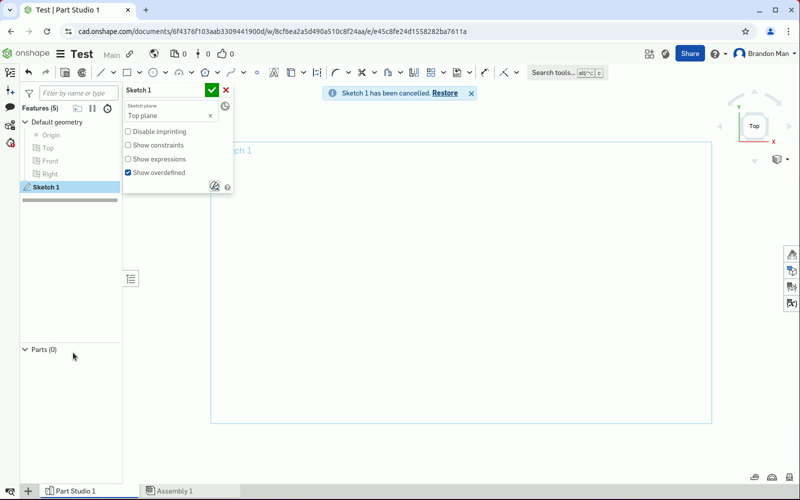
key(l)
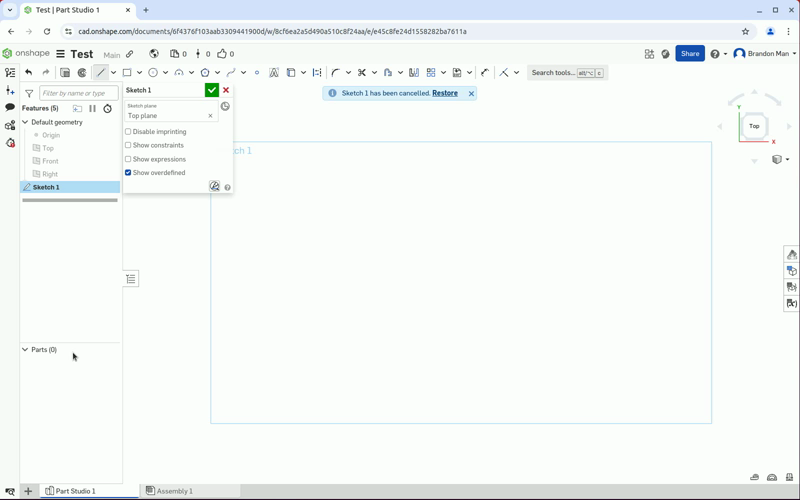
key_down(shift)
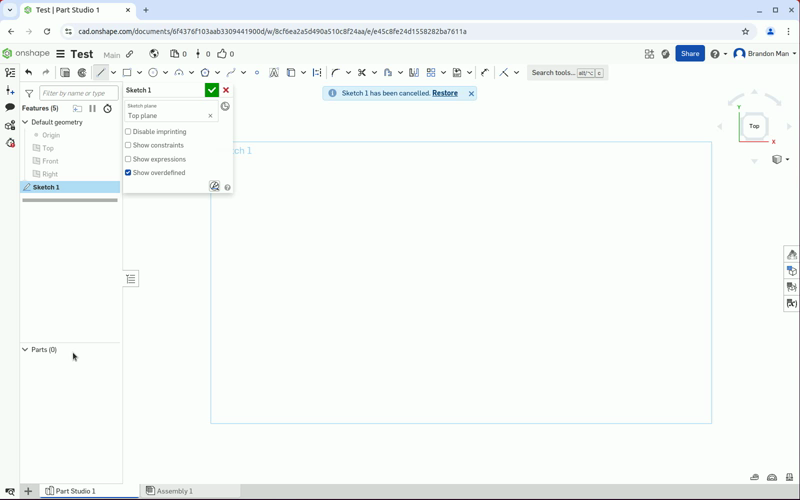
mouse_move(460, 282)
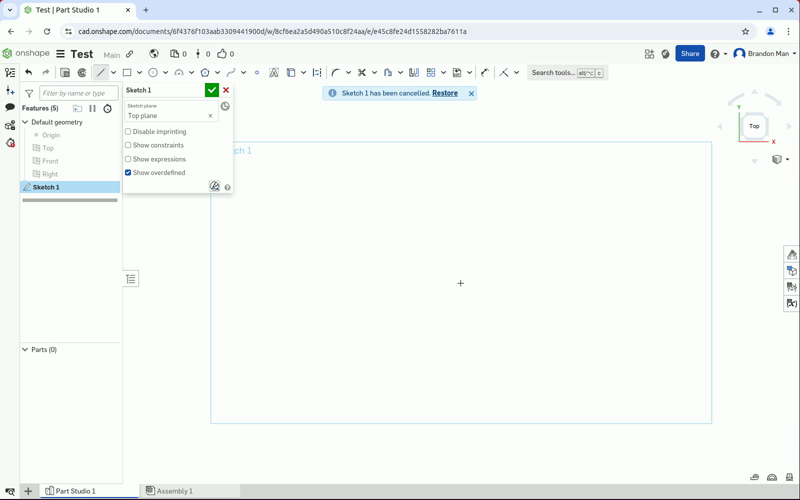
click(460, 282)
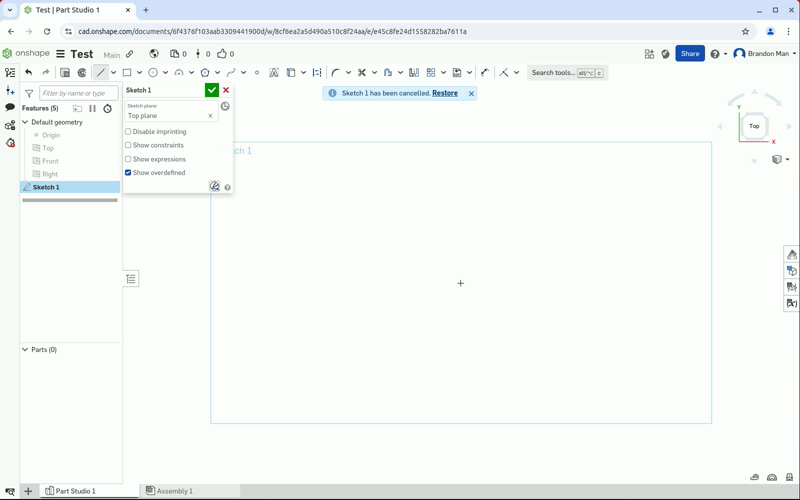
key_up(shift)
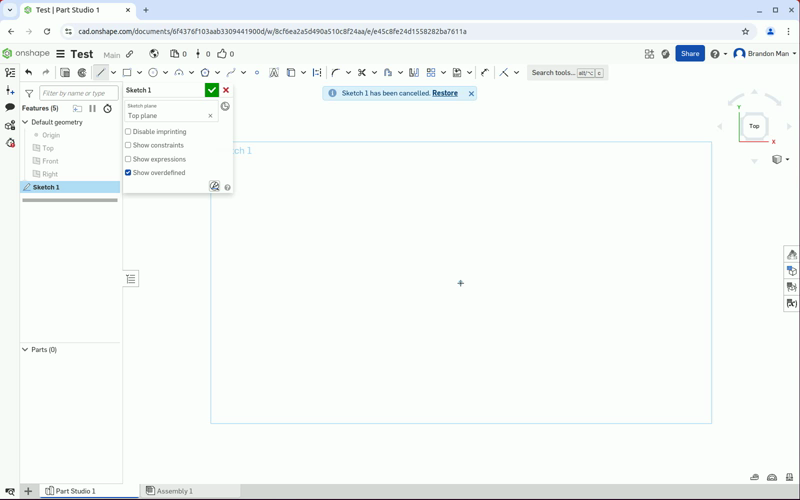
key_down(shift)
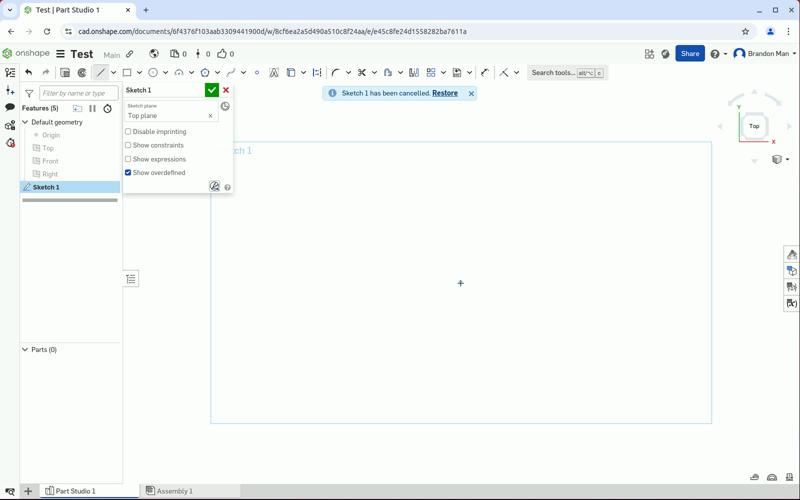
mouse_move(490, 282)
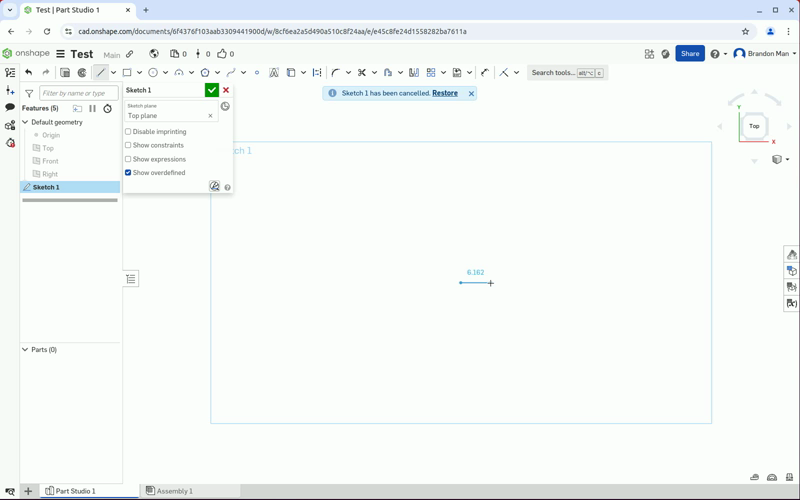
mouse_move(511, 282)
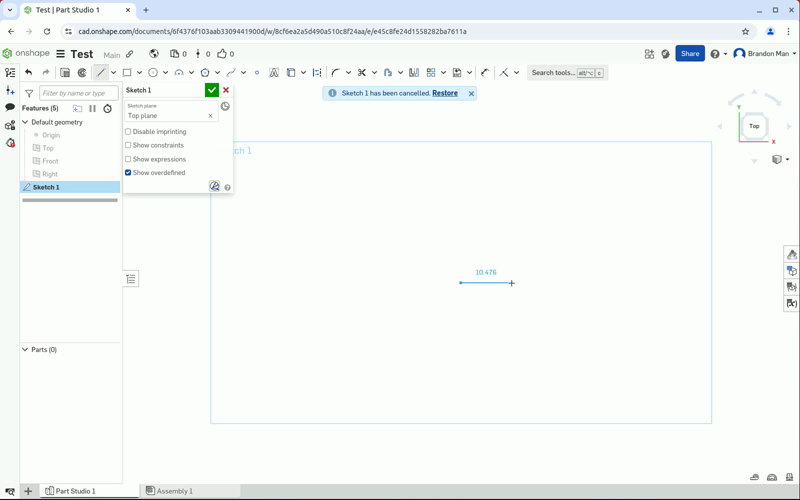
click(511, 282)
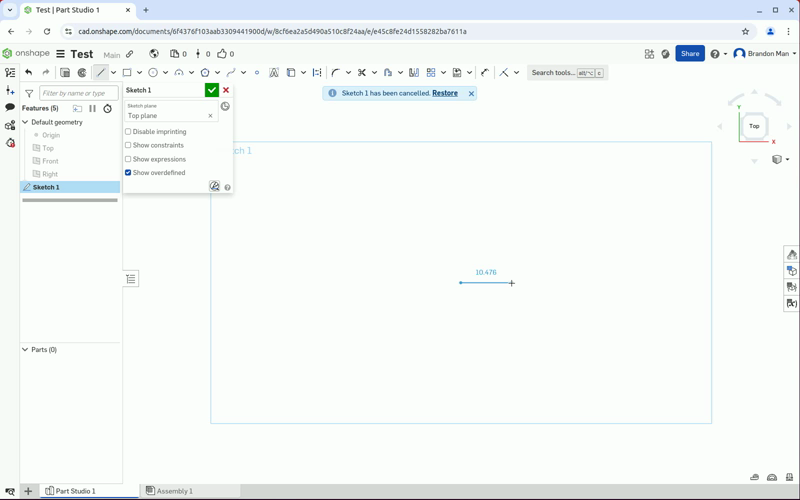
key_up(shift)
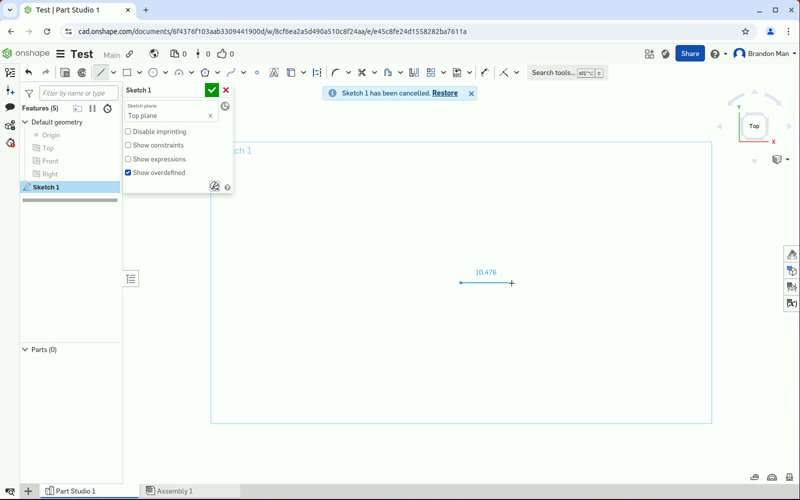
key_down(shift)
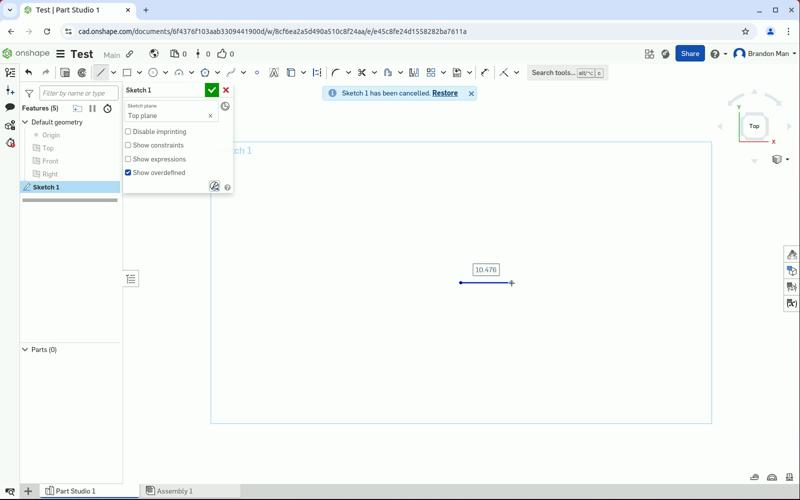
mouse_move(541, 282)
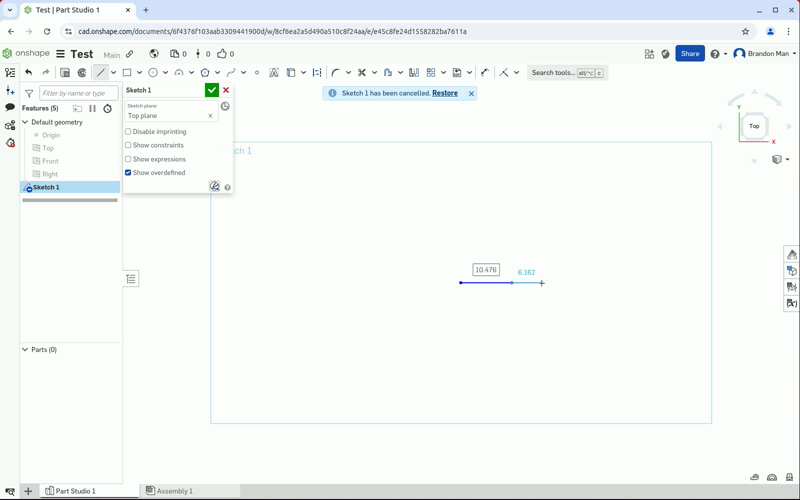
mouse_move(511, 251)
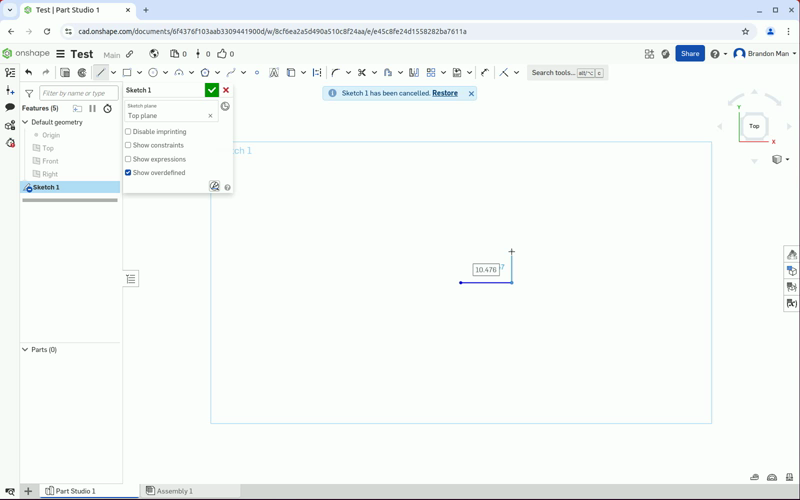
click(511, 251)
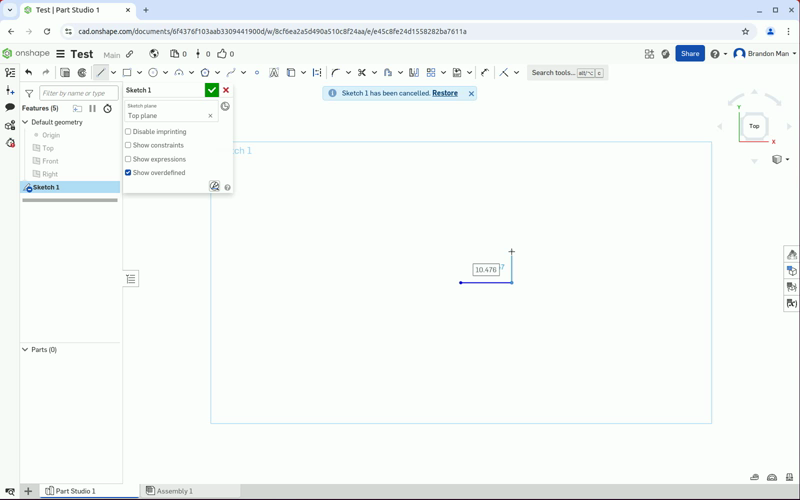
key_up(shift)
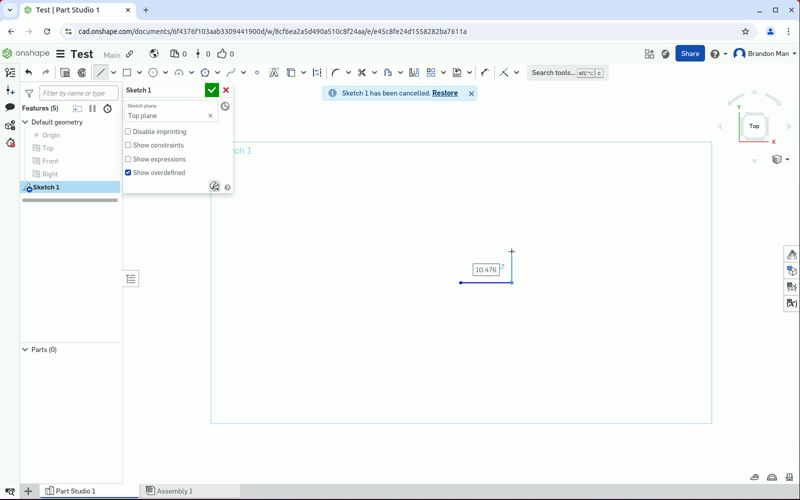
key_down(shift)
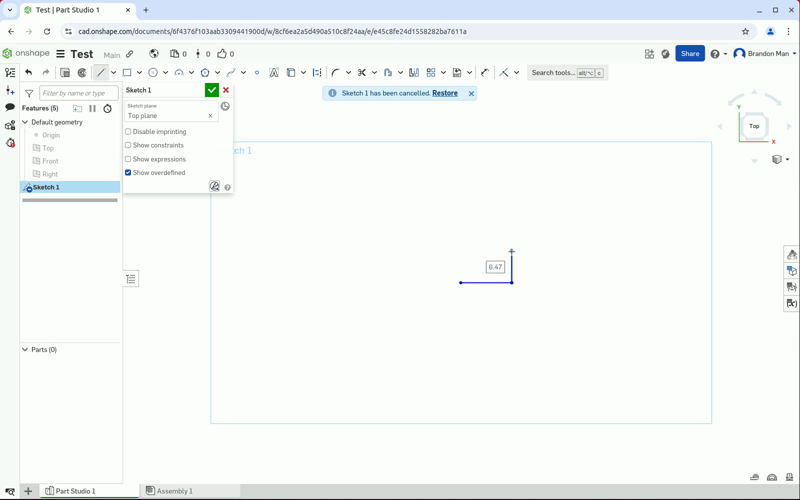
mouse_move(541, 251)
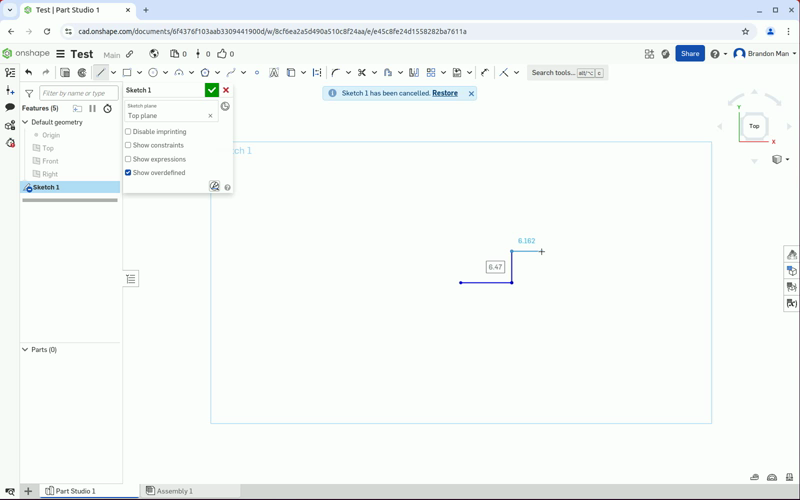
mouse_move(460, 251)
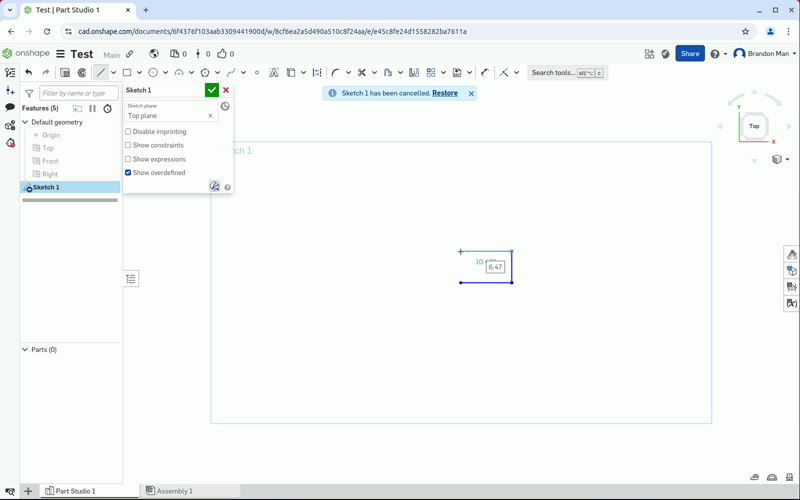
click(460, 251)
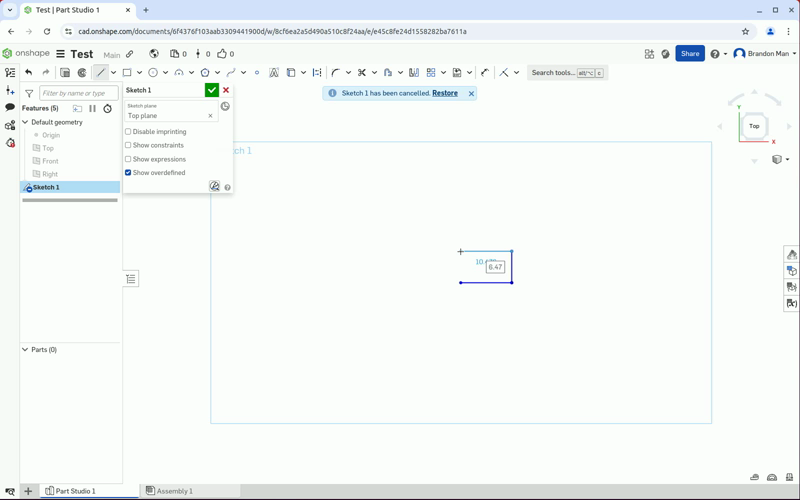
key_up(shift)
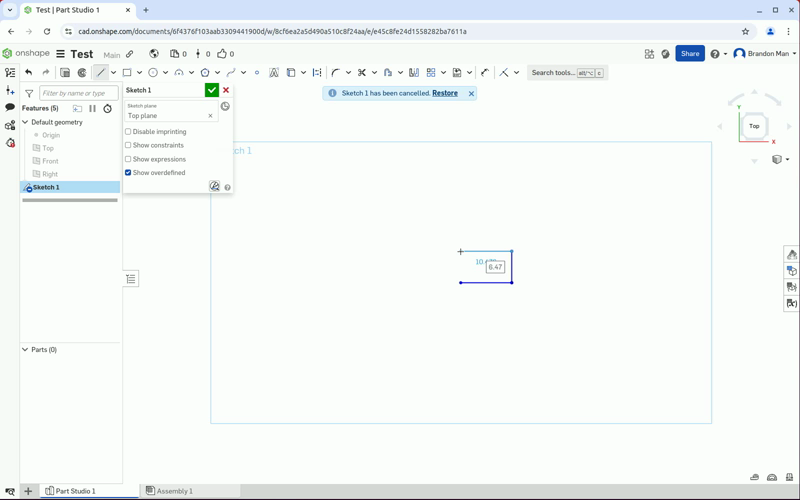
mouse_move(490, 251)
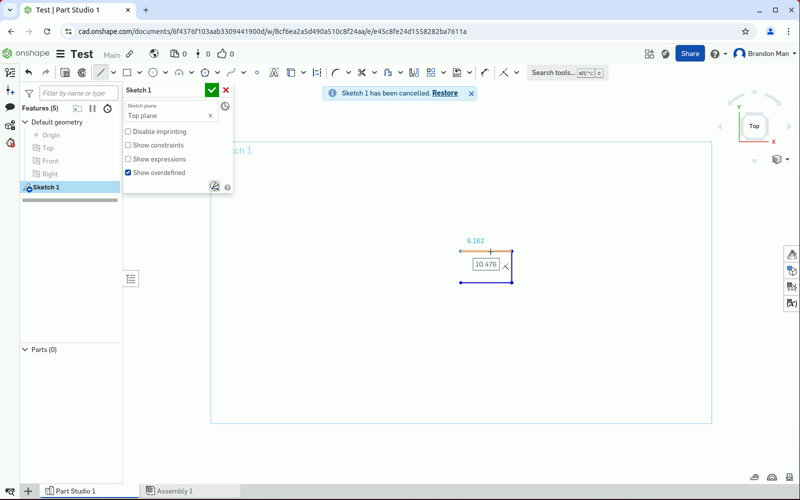
key_down(shift)
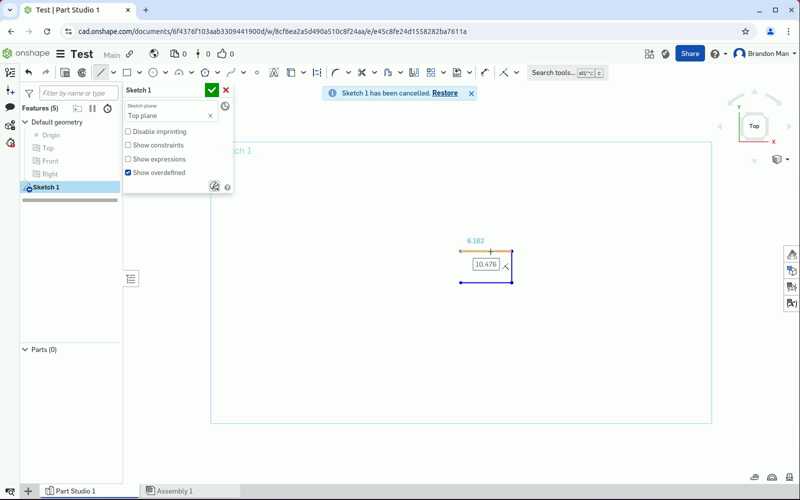
mouse_move(460, 282)
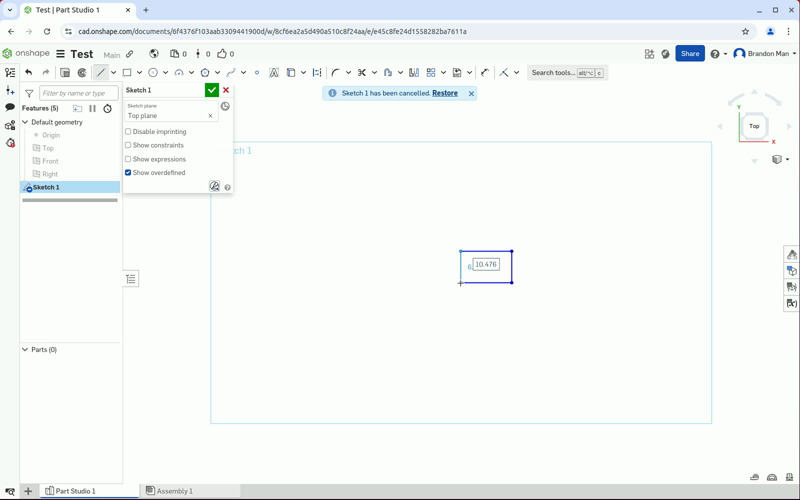
key_up(shift)
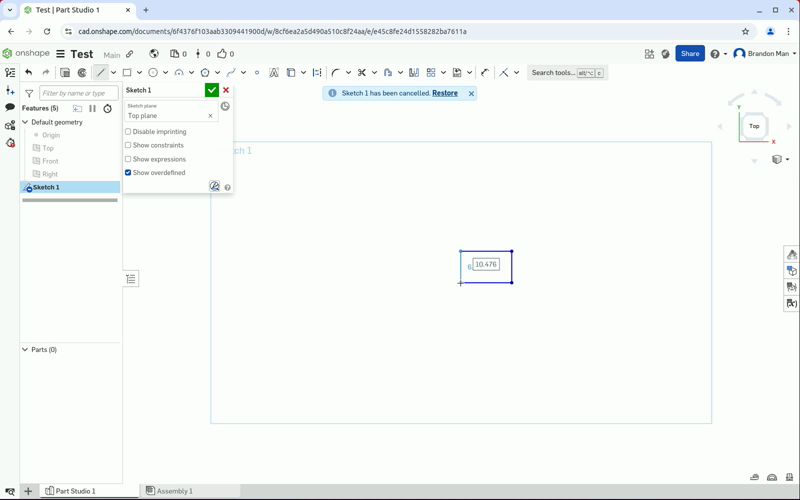
click(460, 282)
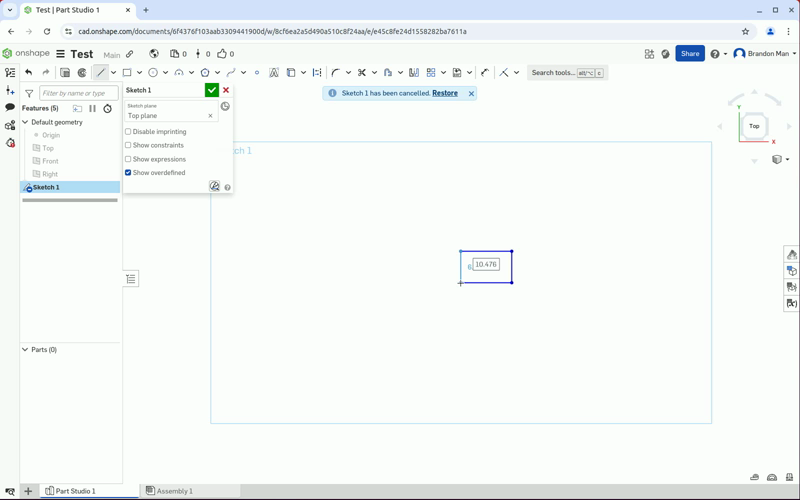
key(esc)
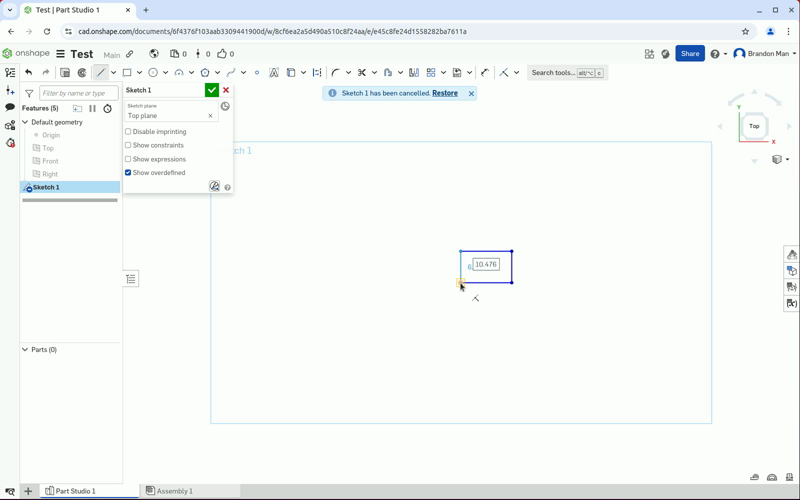
mouse_move(474, 266)
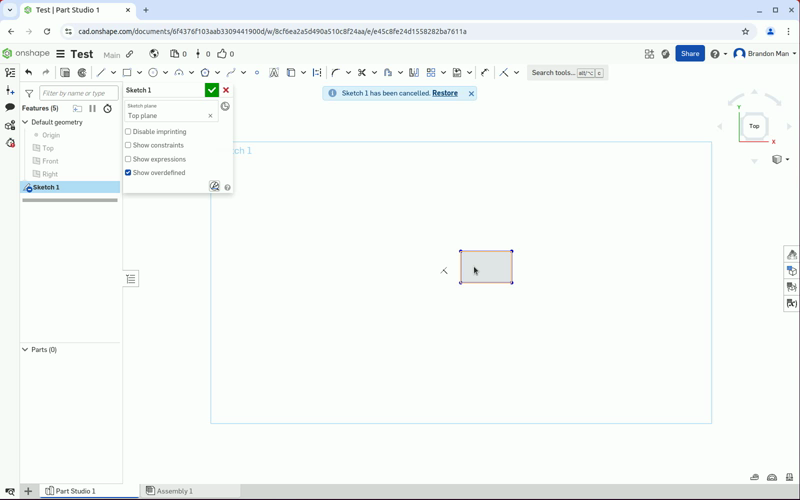
scroll(6)
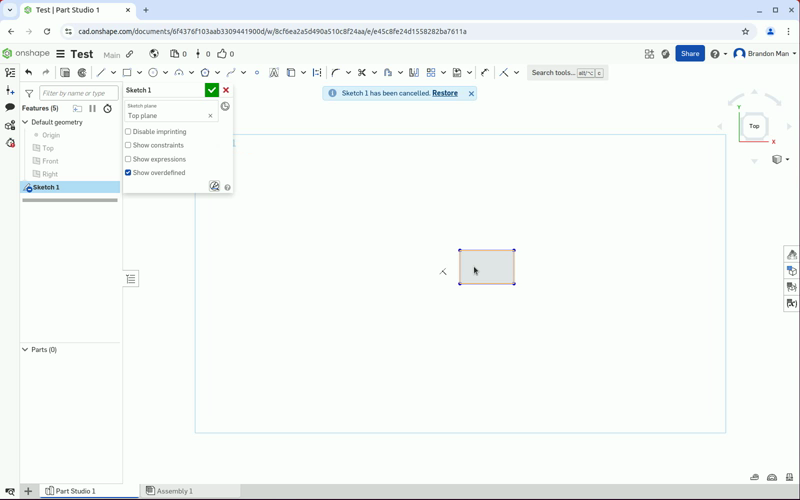
scroll(6)
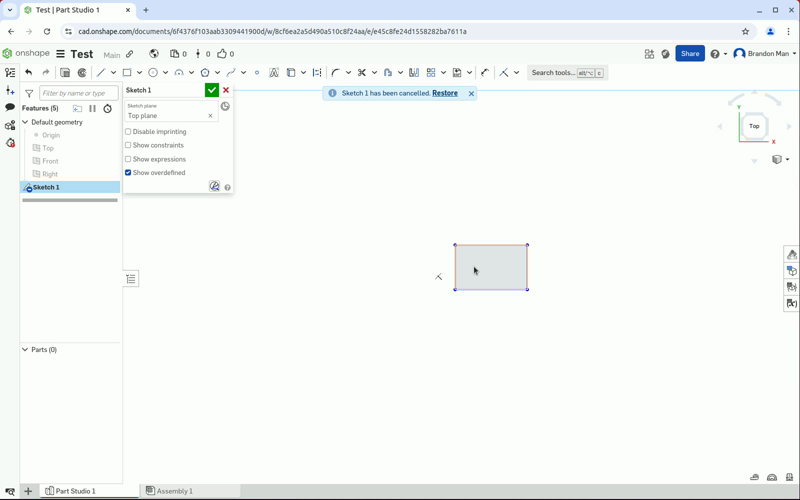
scroll(6)
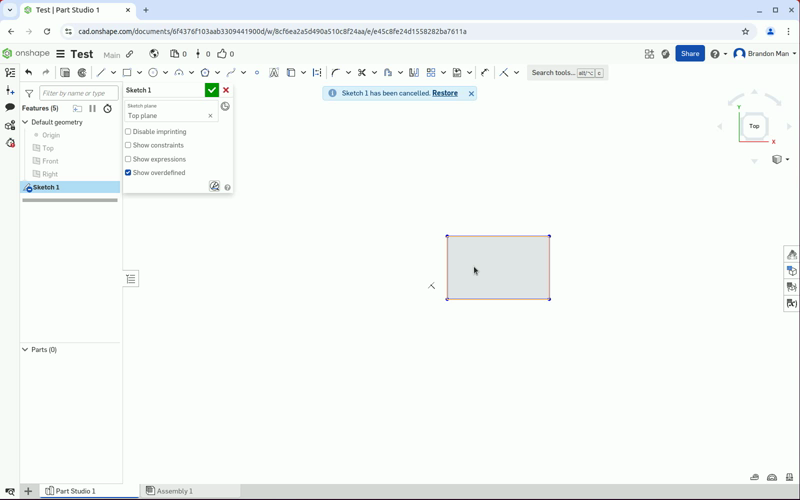
scroll(6)
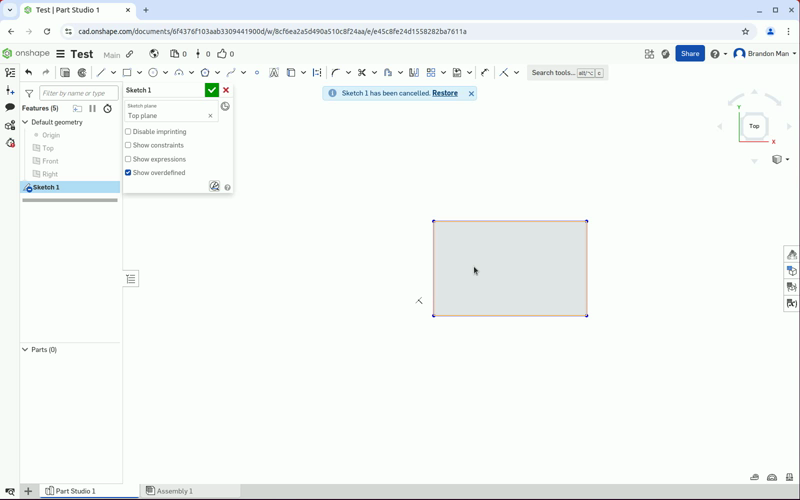
scroll(6)
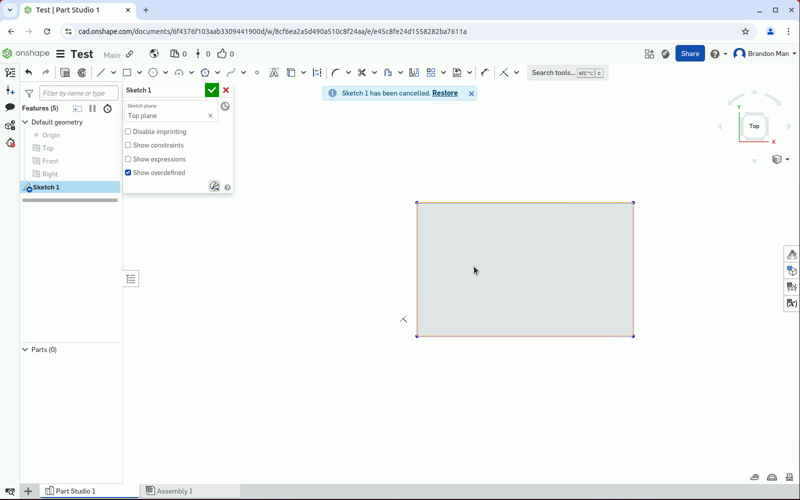
scroll(6)
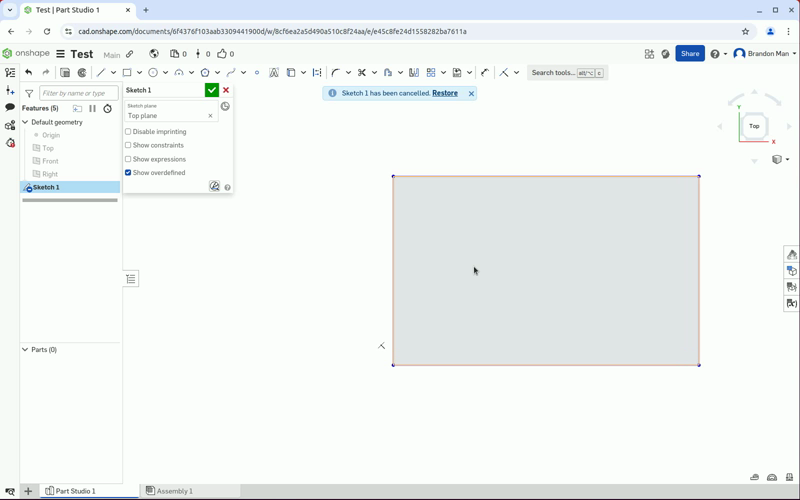
scroll(6)
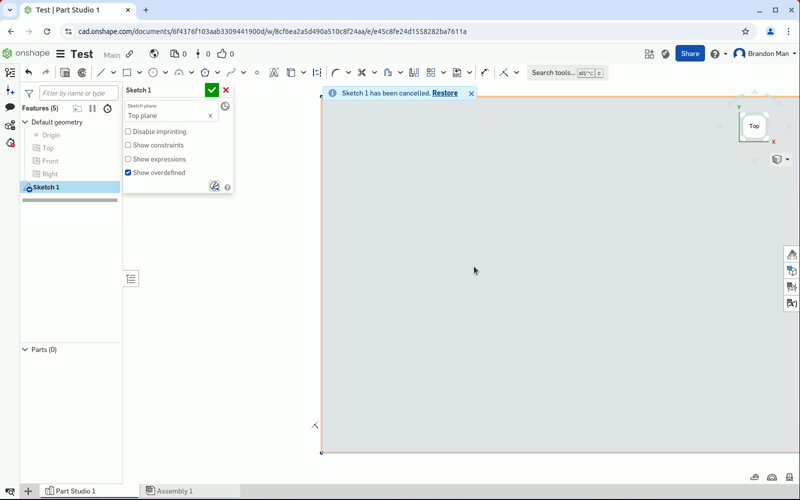
click(474, 266)
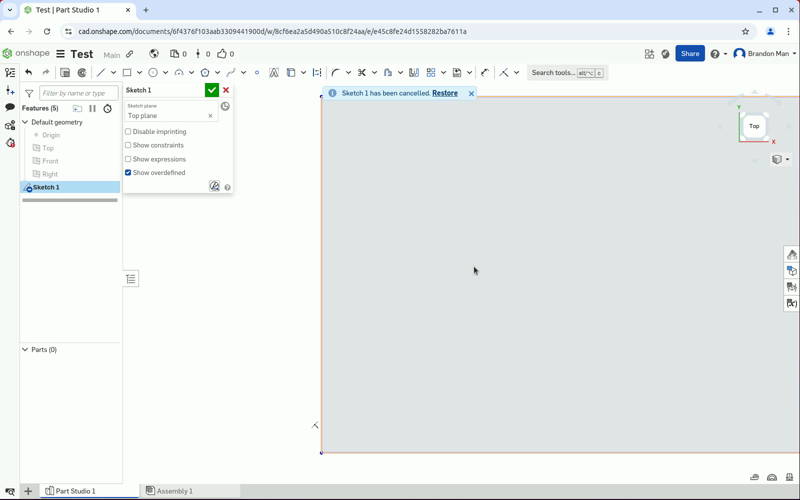
scroll(-6)
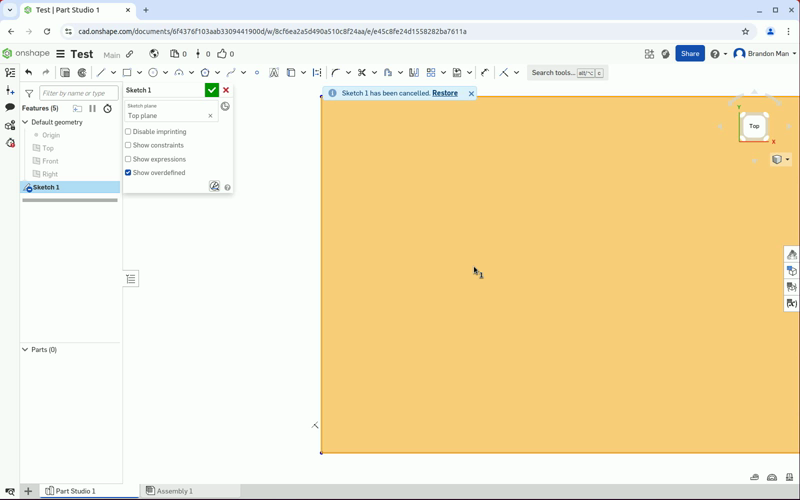
scroll(-6)
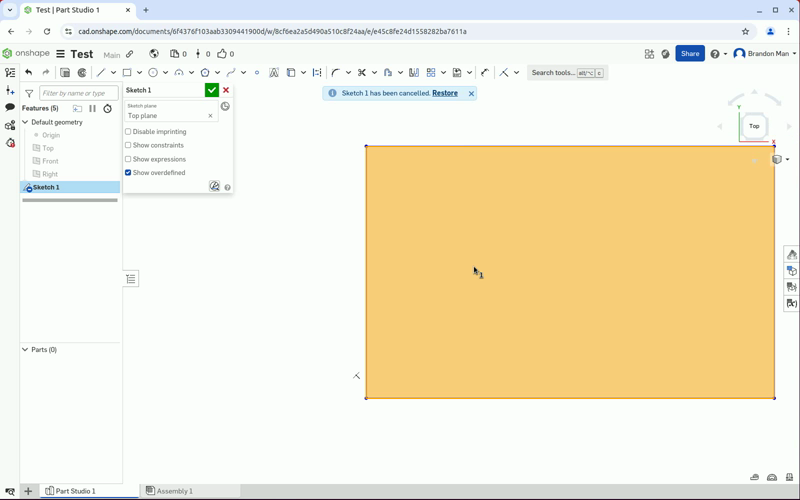
scroll(-6)
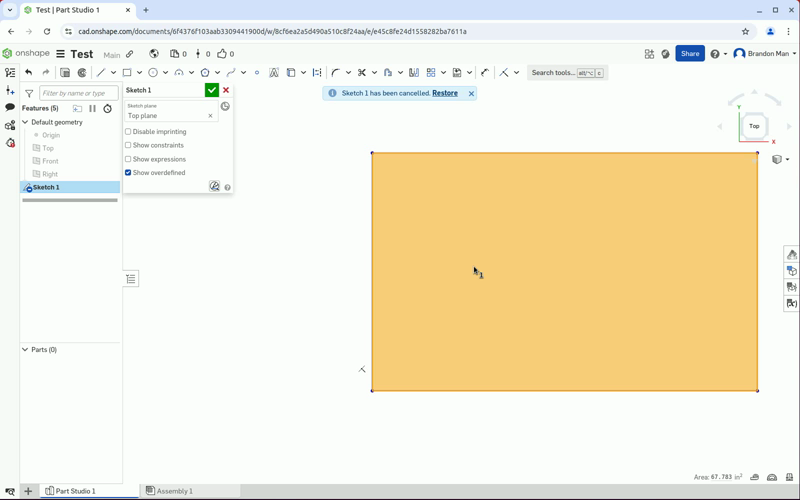
scroll(-6)
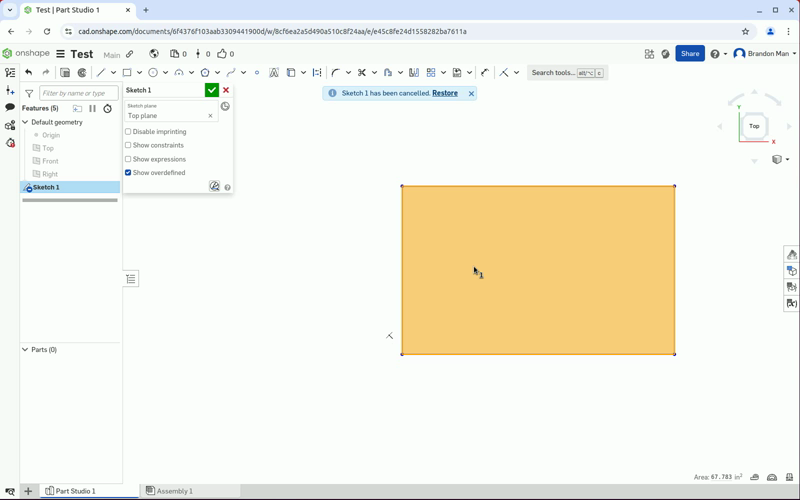
scroll(-6)
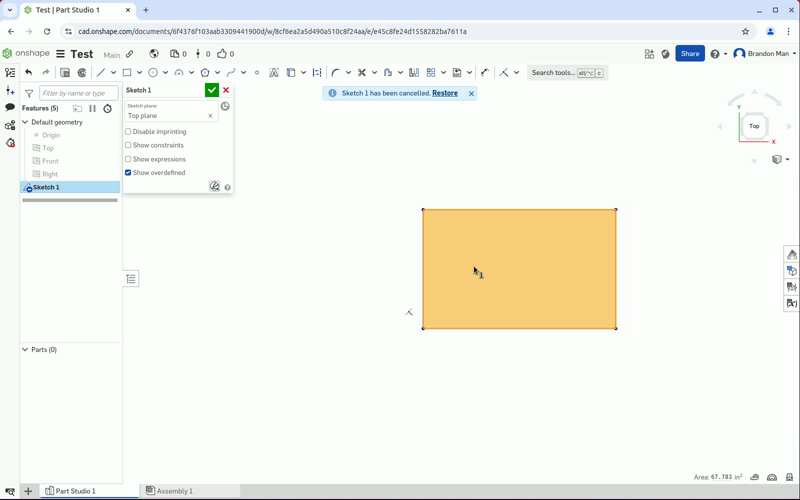
scroll(-6)
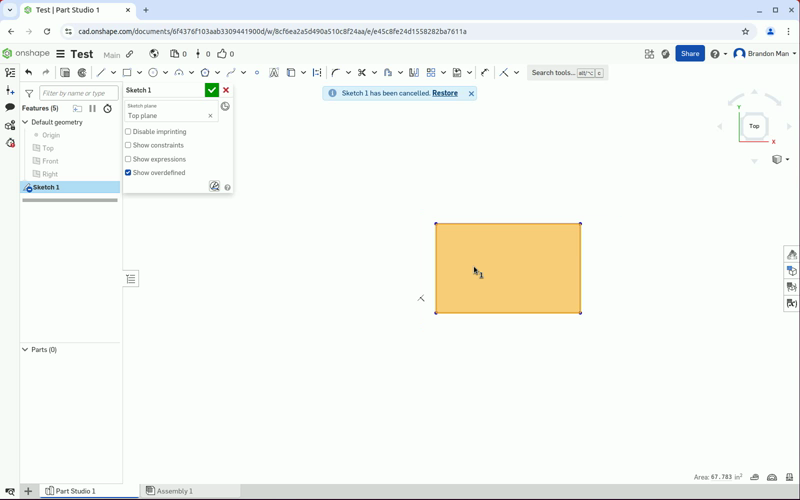
scroll(-6)
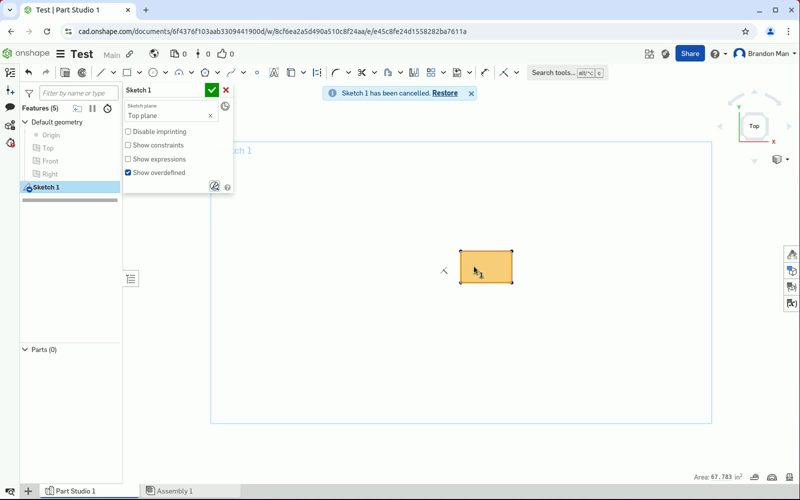
mouse_move(73, 352)
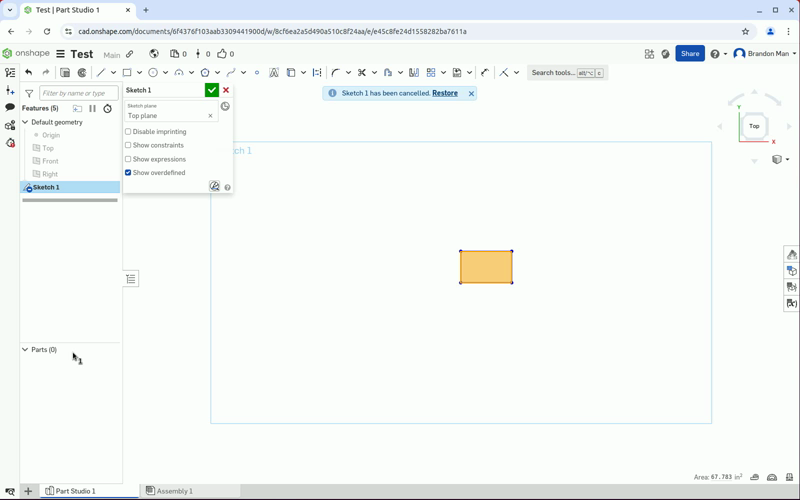
key(shift+y)
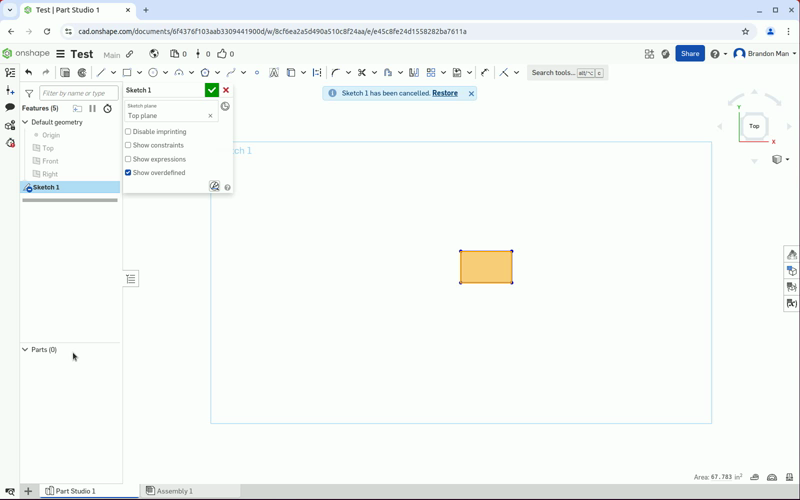
key(shift+e)
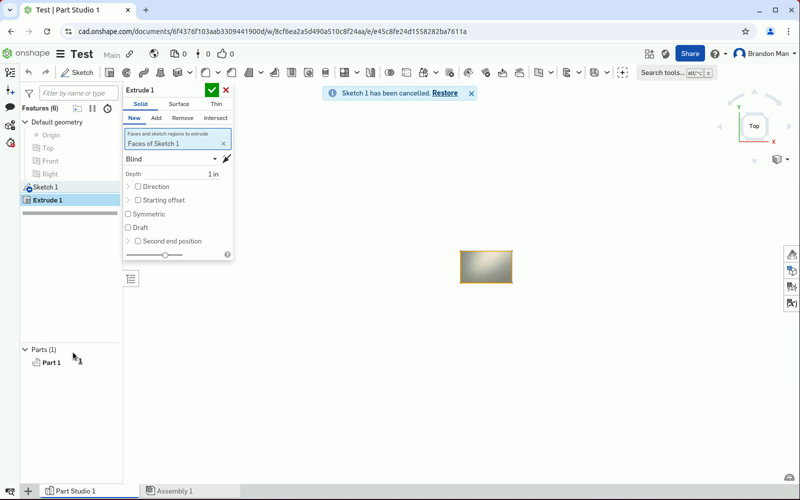
mouse_move(143, 106)
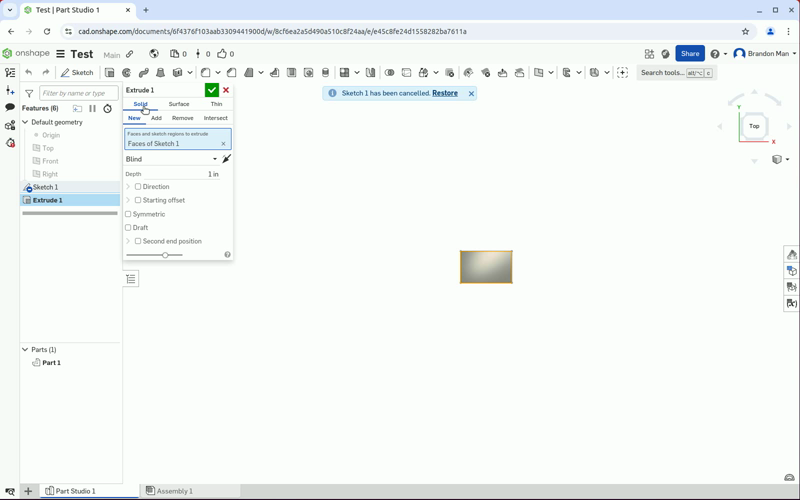
click(143, 106)
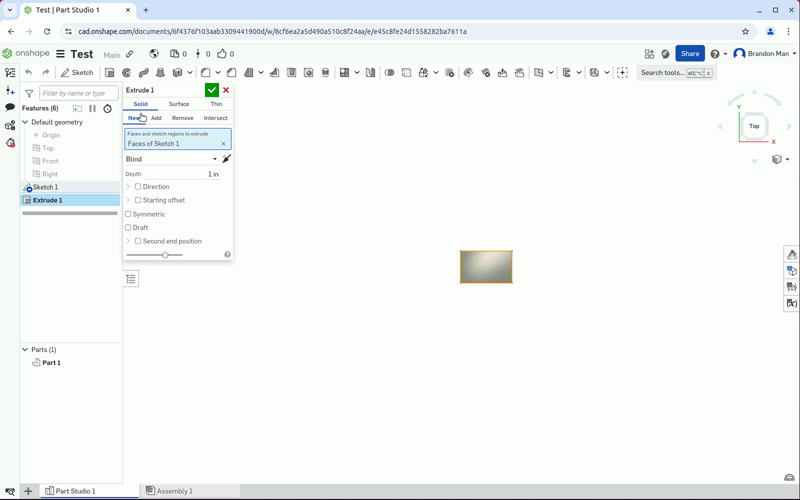
mouse_move(137, 120)
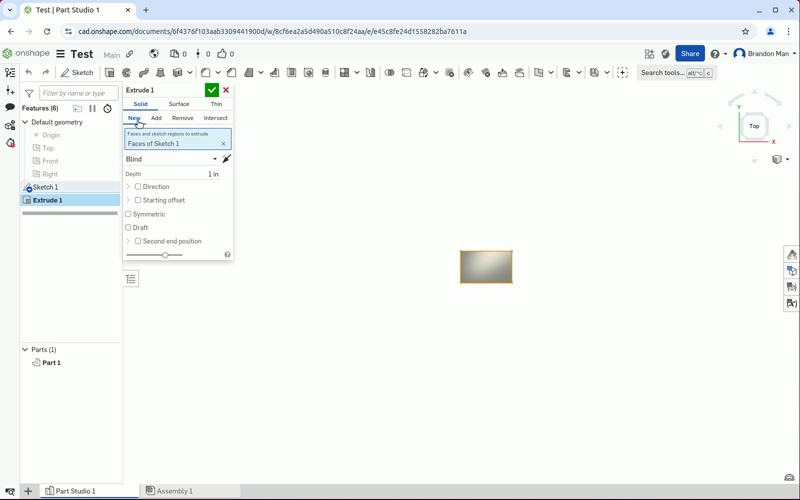
click(137, 120)
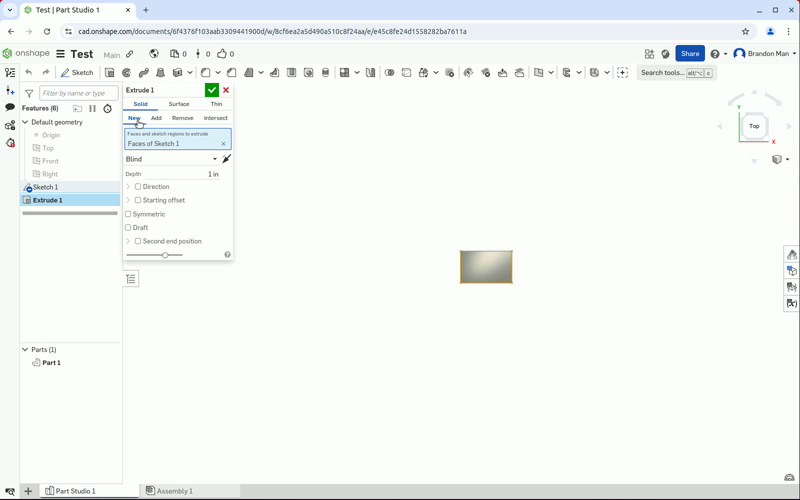
key(tab, 4)
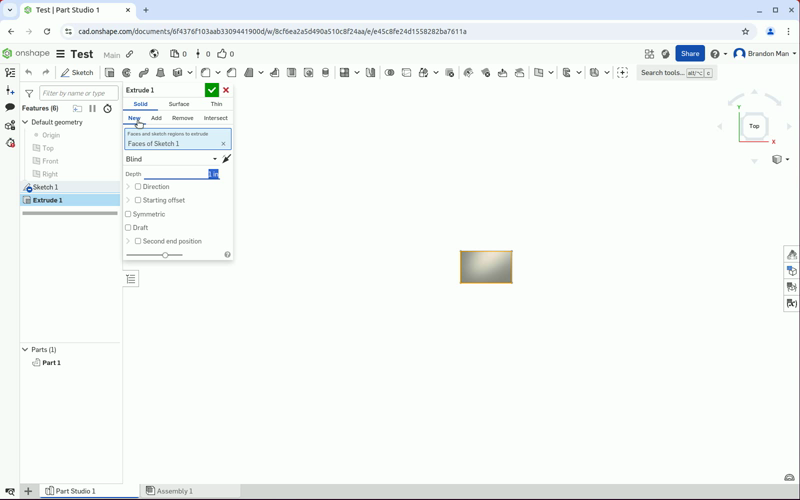
text(23.108)
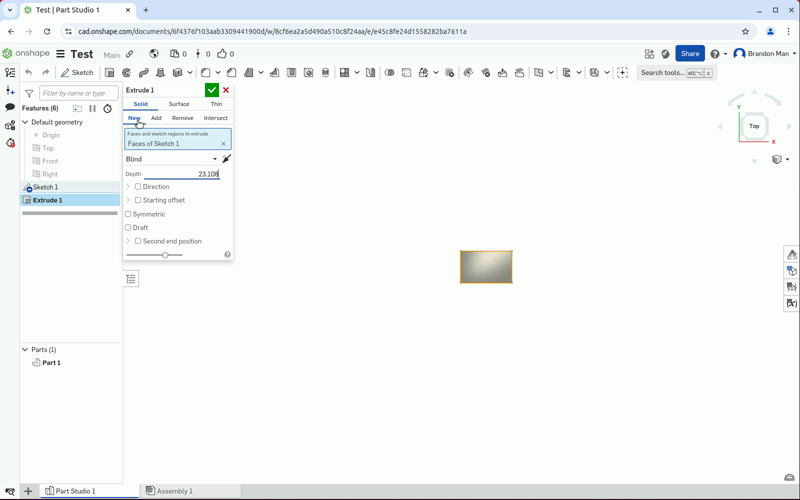
key(enter)
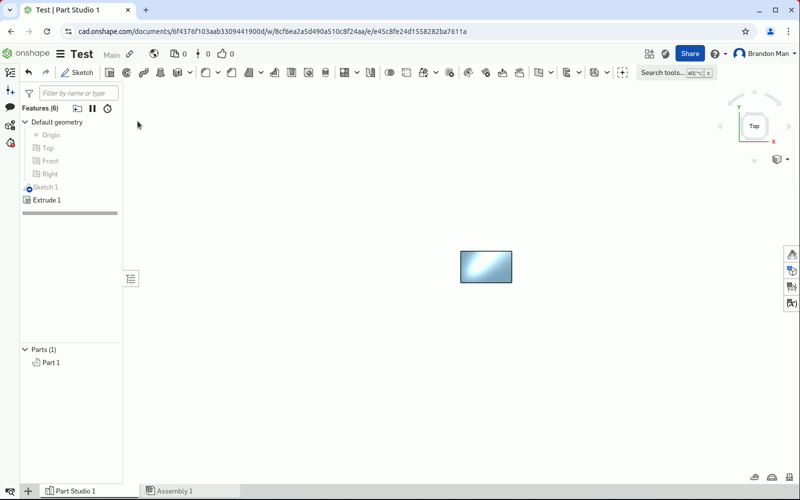
key(shift+h)
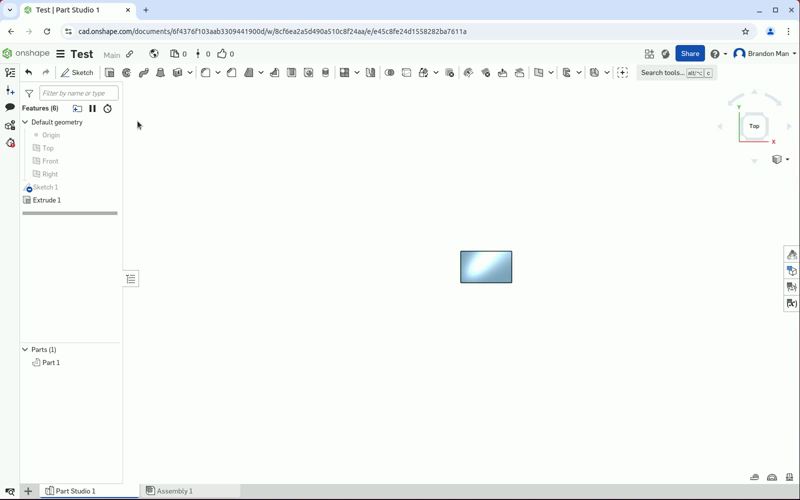
key(shift+h)
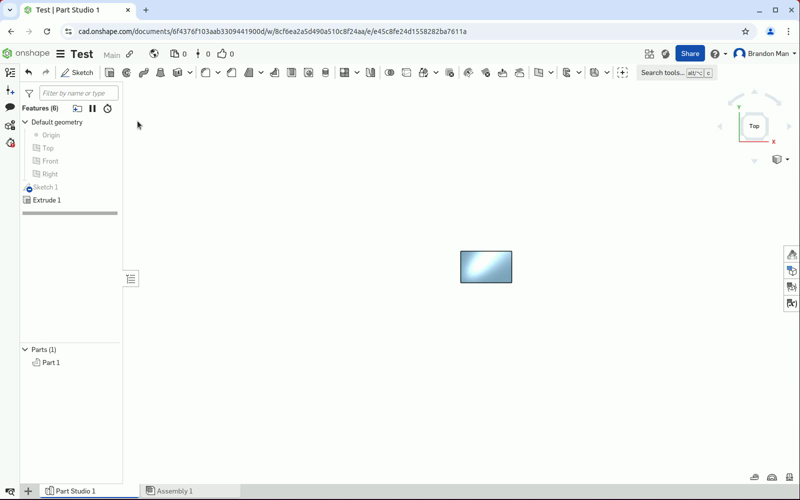
mouse_move(73, 189)
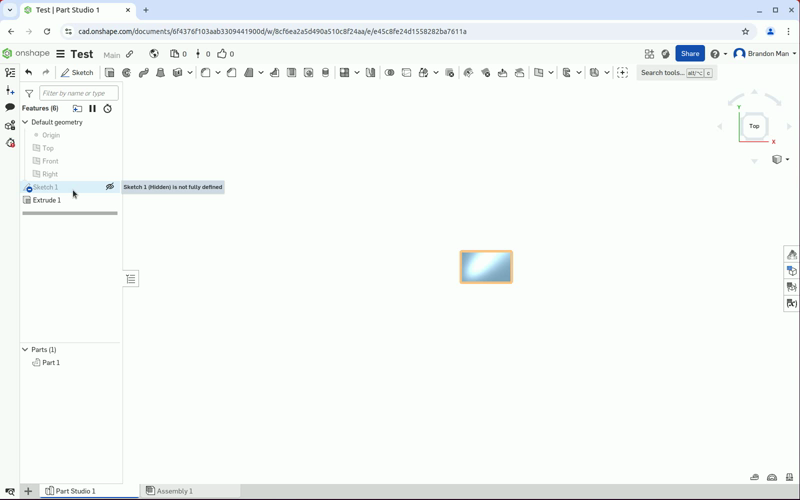
click(73, 189)
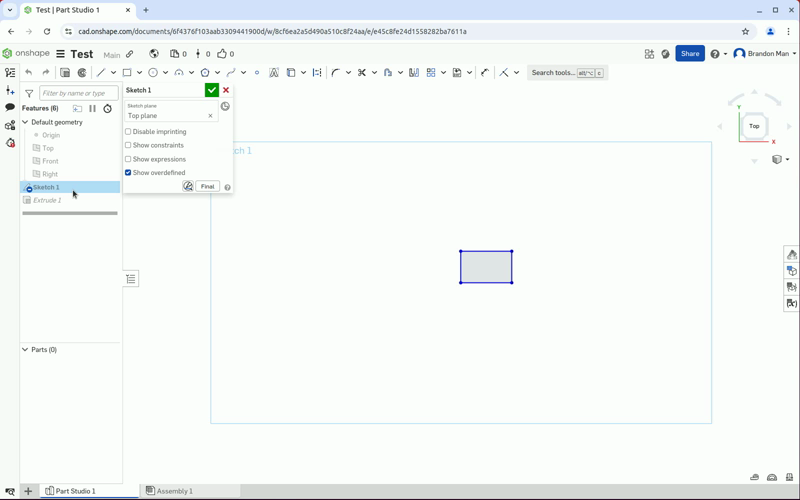
mouse_move(229, 92)
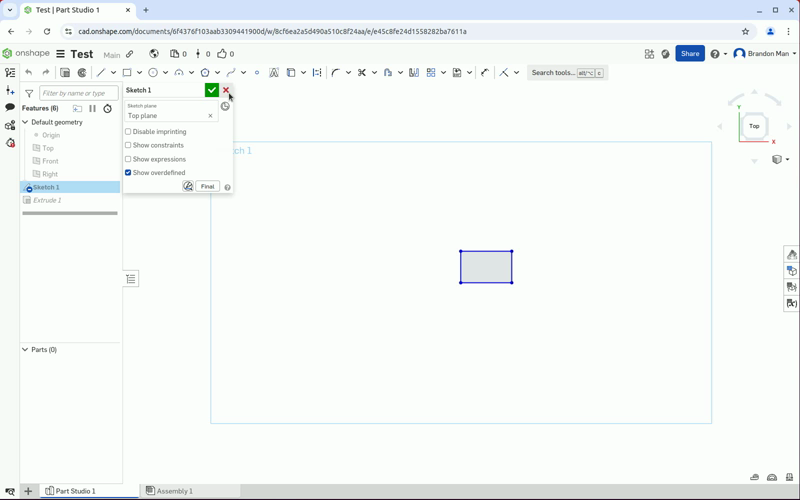
click(229, 92)
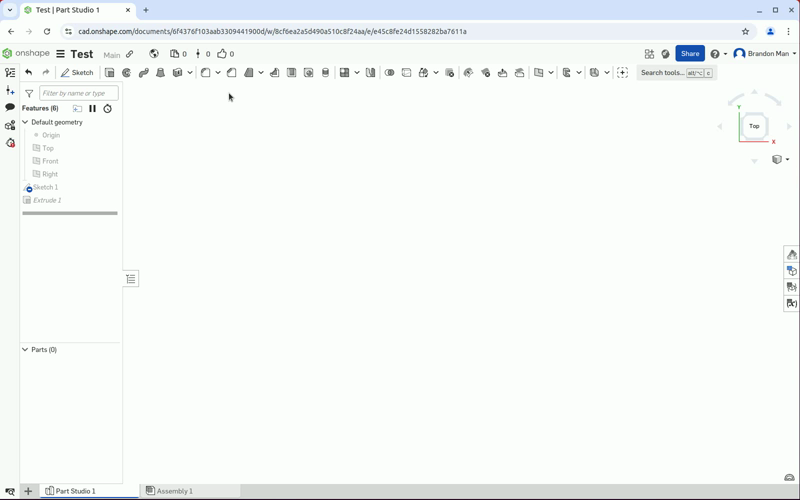
mouse_move(73, 352)
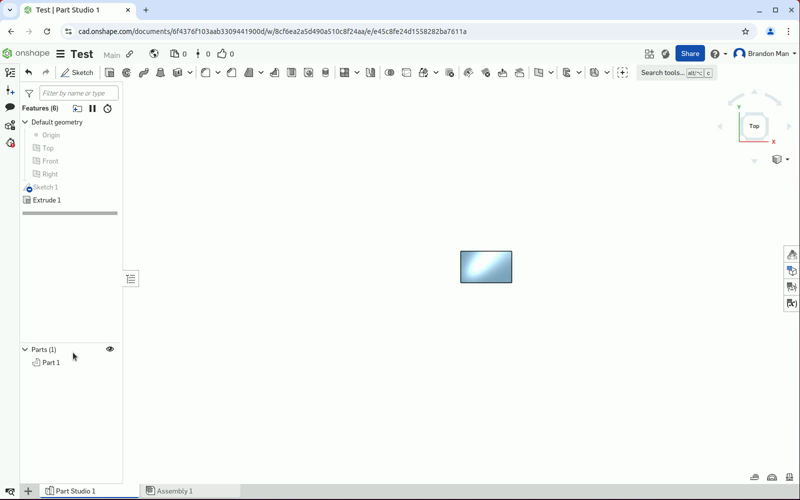
key(y)
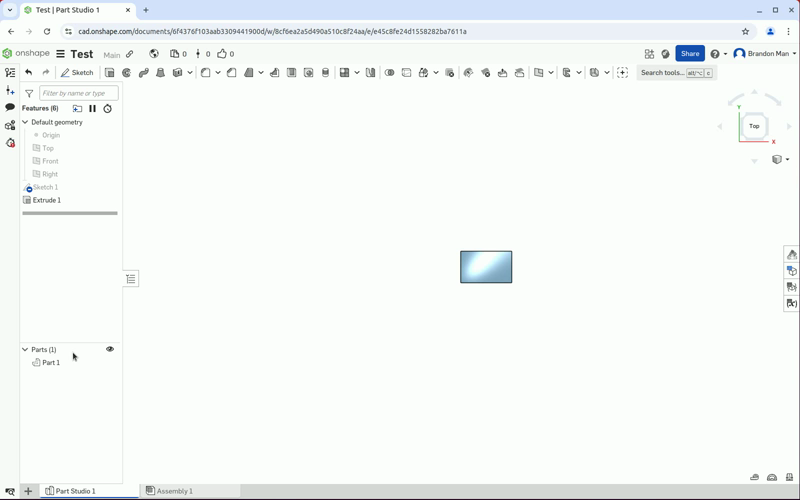
key(shift+p)
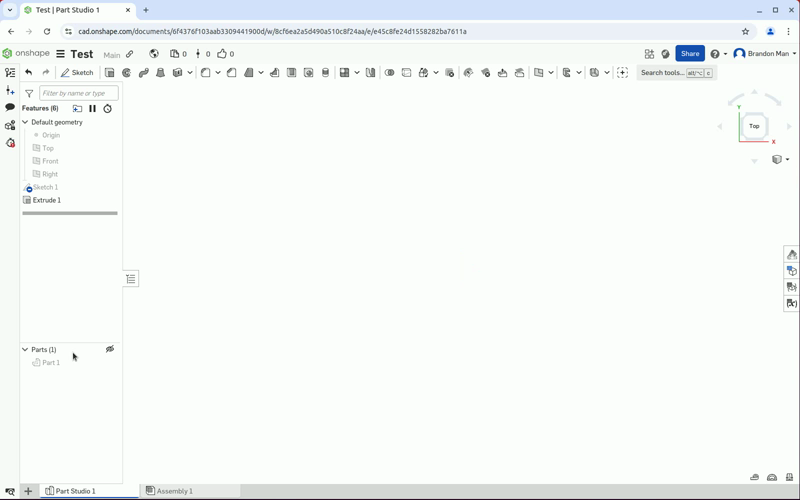
key(space)
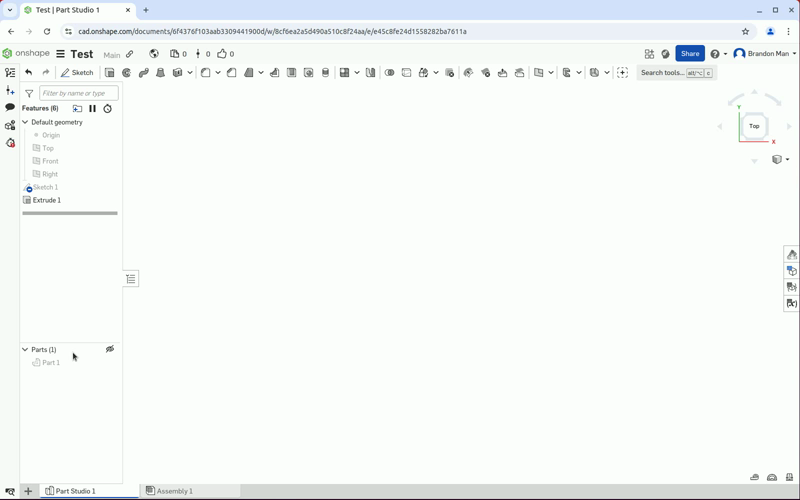
key_down(shift)
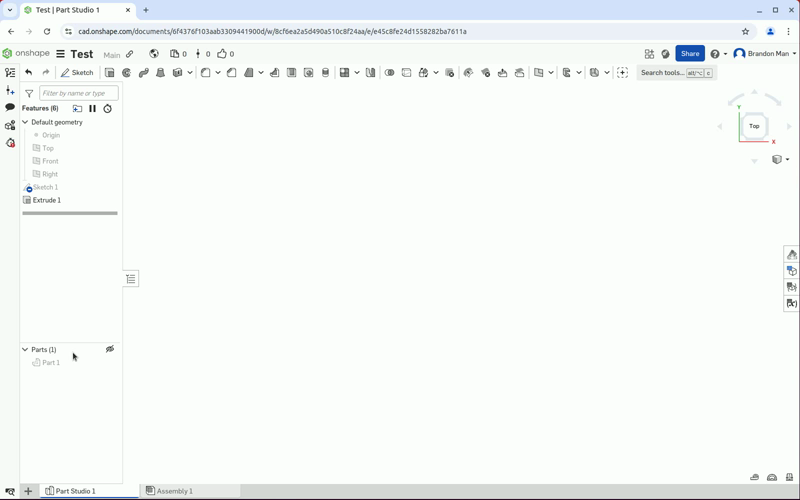
key(up)
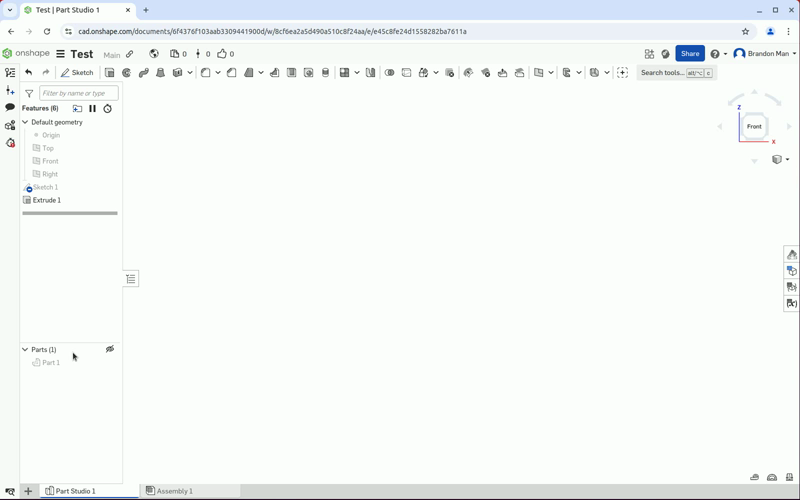
key_up(shift)
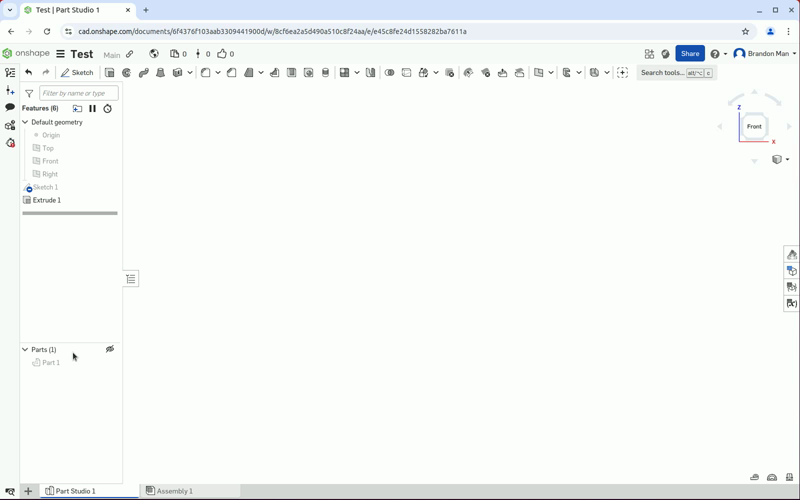
mouse_move(73, 352)
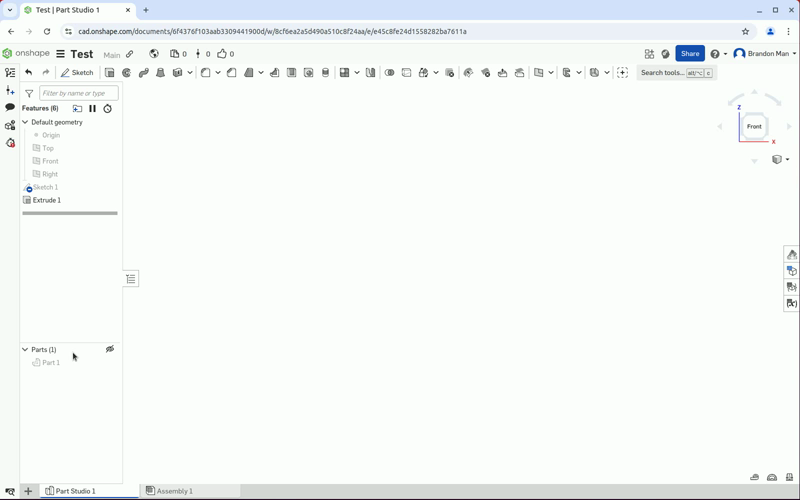
key(shift+y)
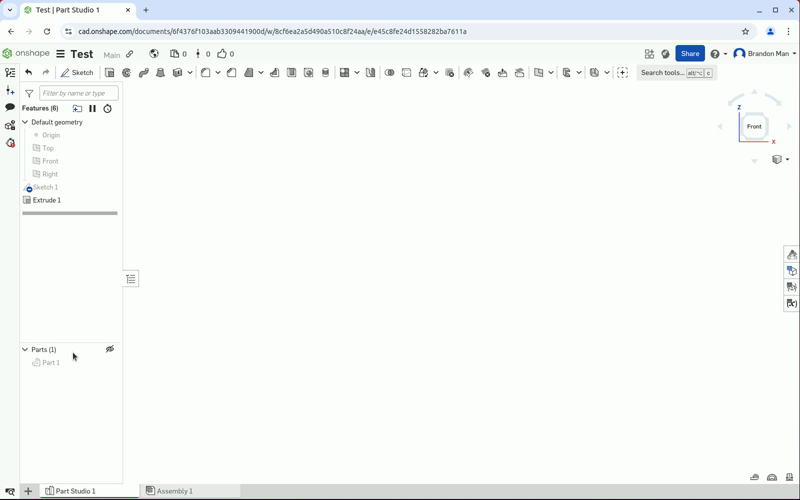
key(shift+s)
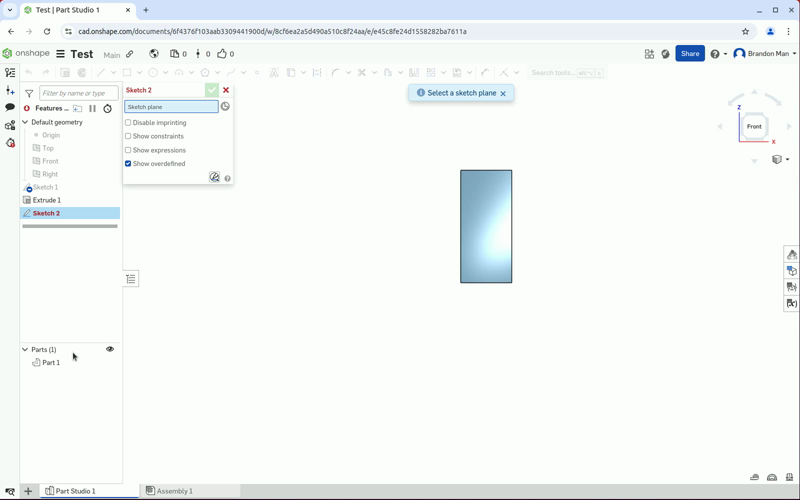
mouse_move(73, 163)
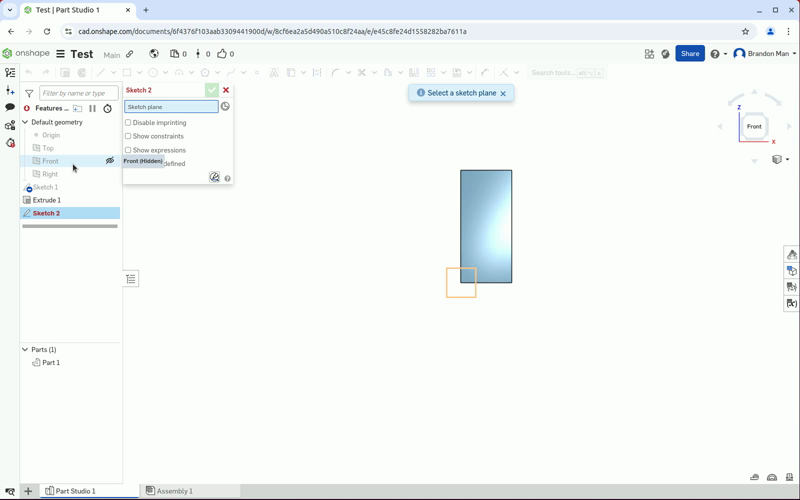
click(73, 163)
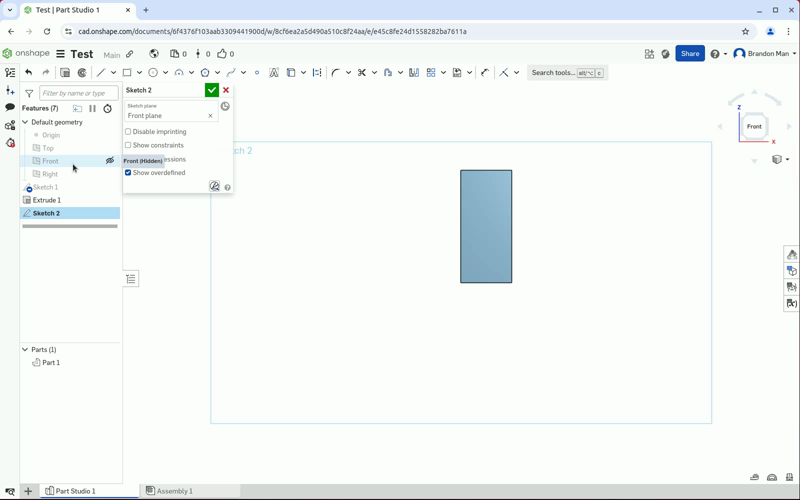
mouse_move(73, 352)
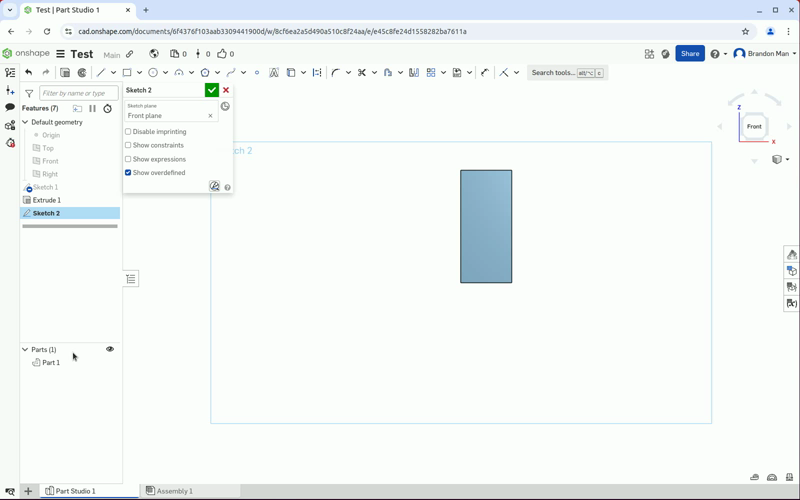
key(y)
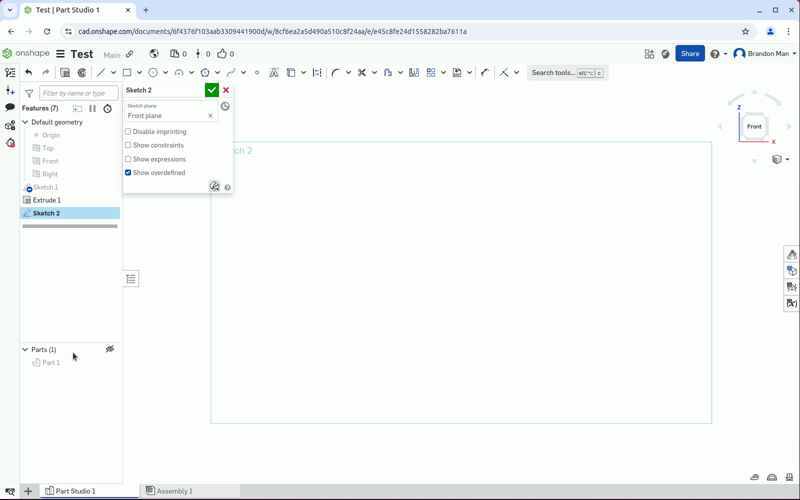
key(l)
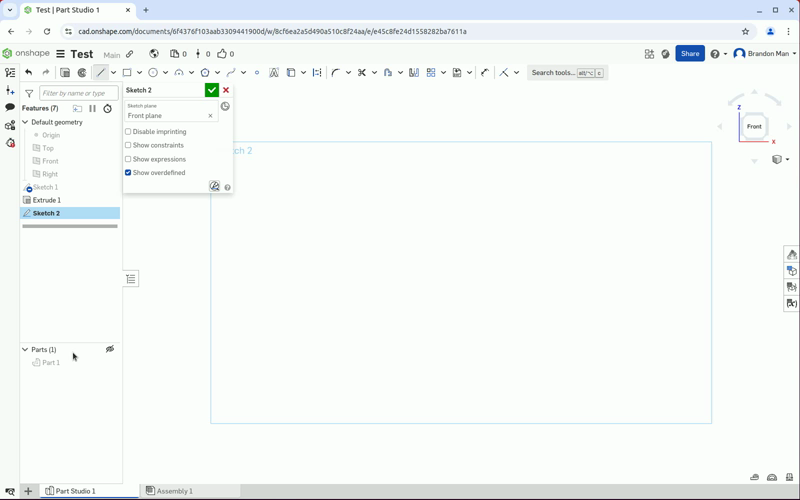
key_down(shift)
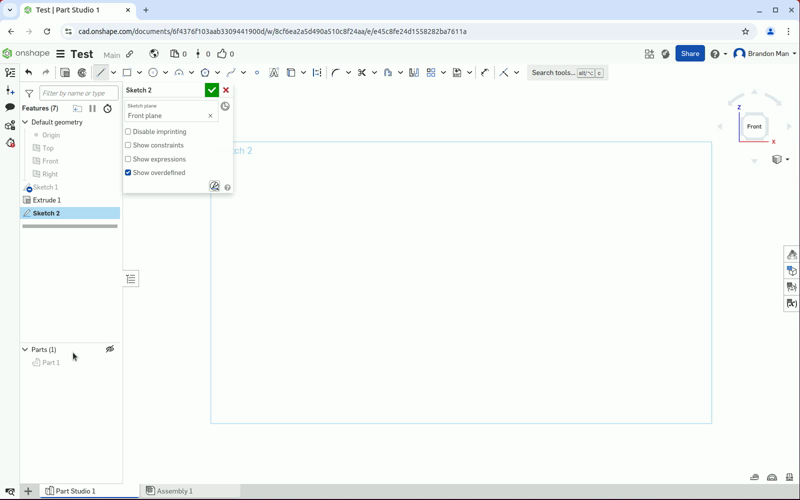
mouse_move(461, 281)
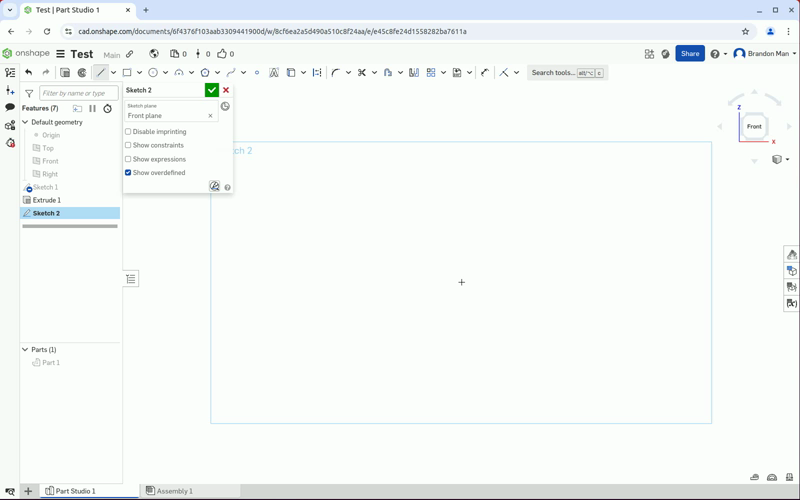
click(461, 281)
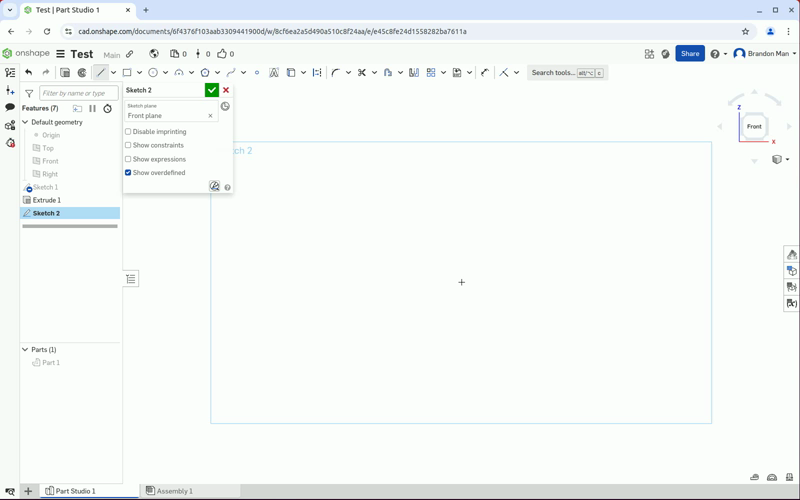
key_up(shift)
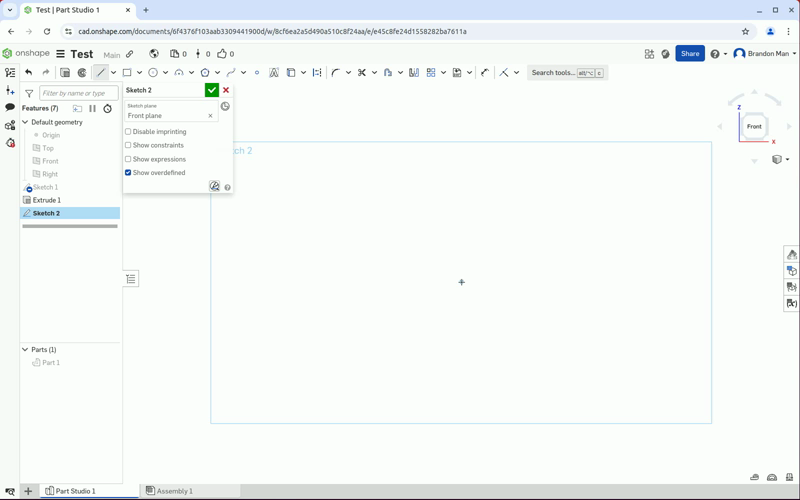
key_down(shift)
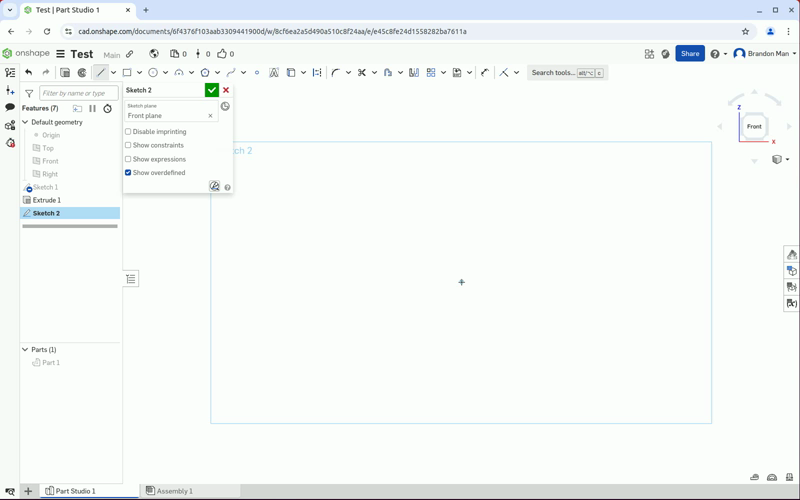
mouse_move(492, 281)
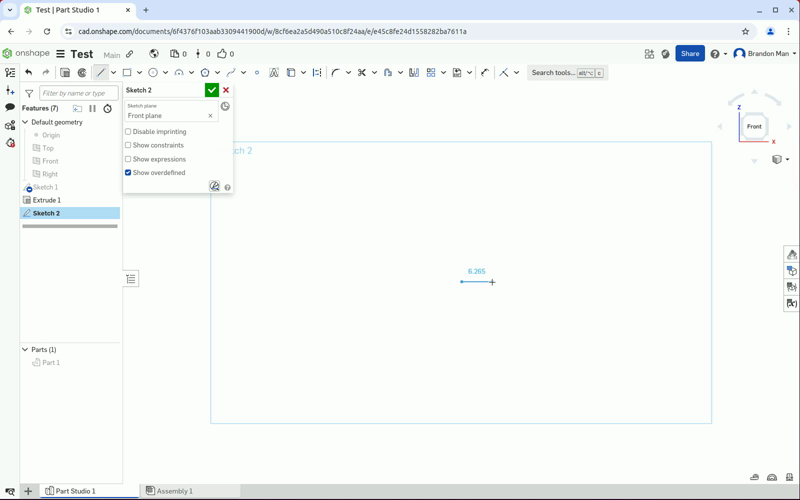
mouse_move(509, 281)
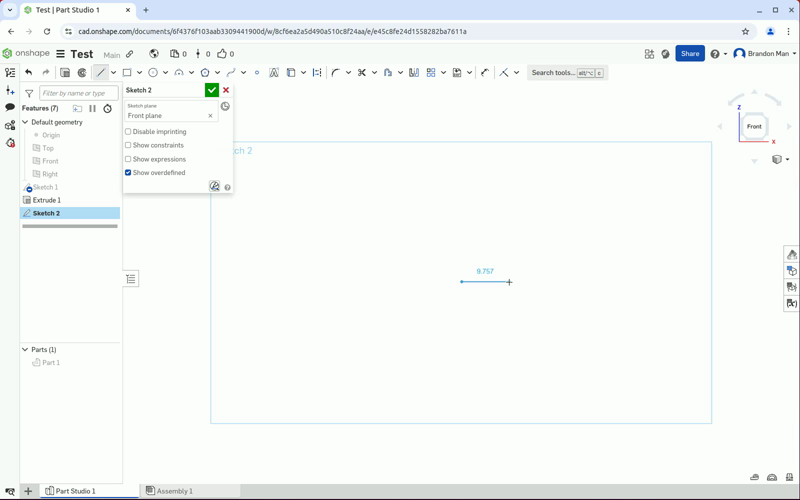
click(509, 281)
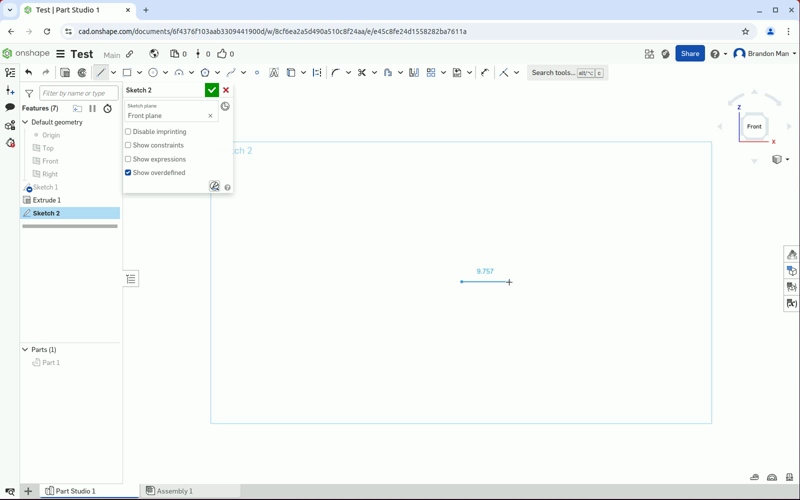
key_up(shift)
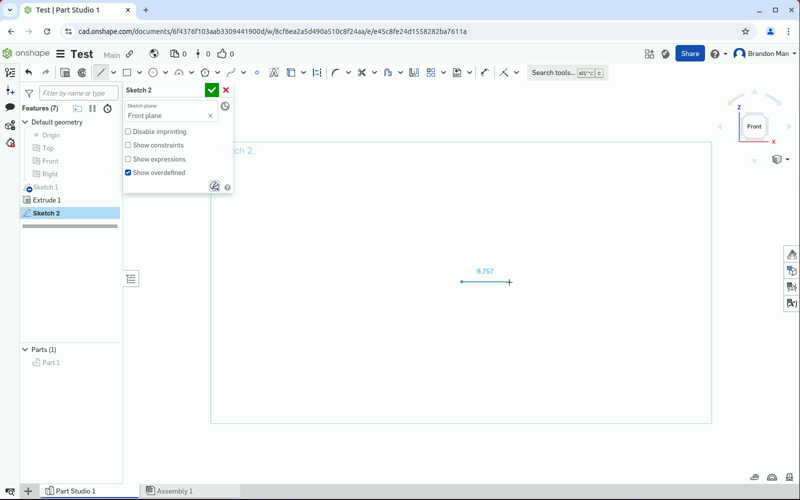
key_down(shift)
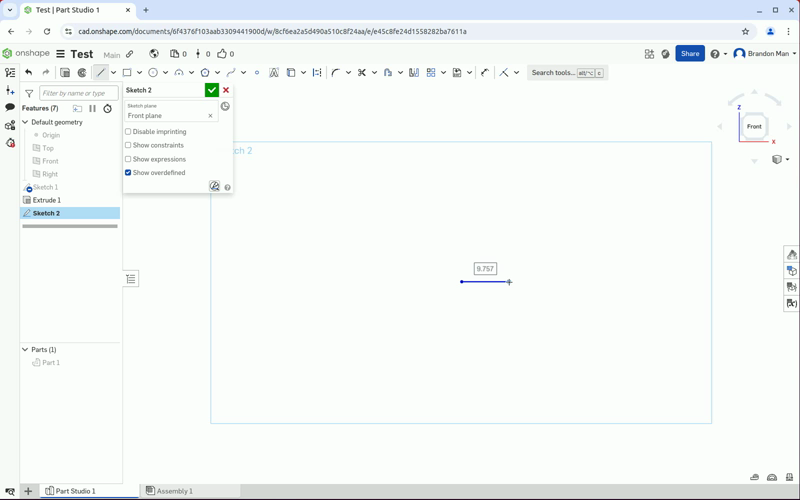
mouse_move(509, 171)
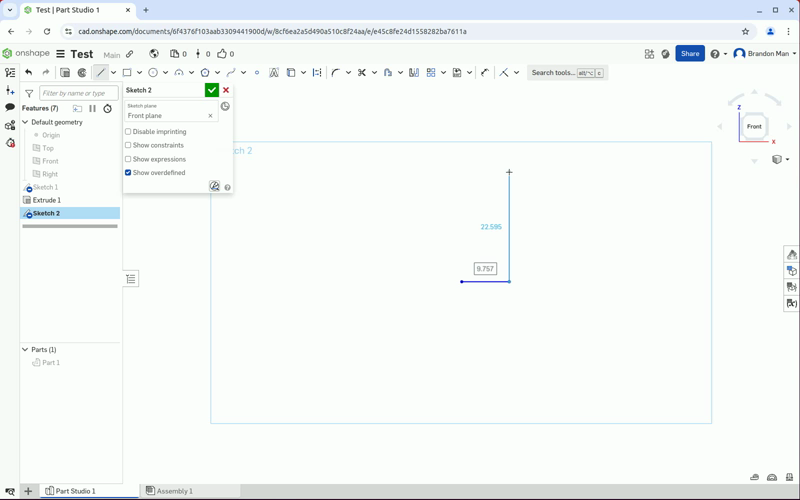
click(509, 171)
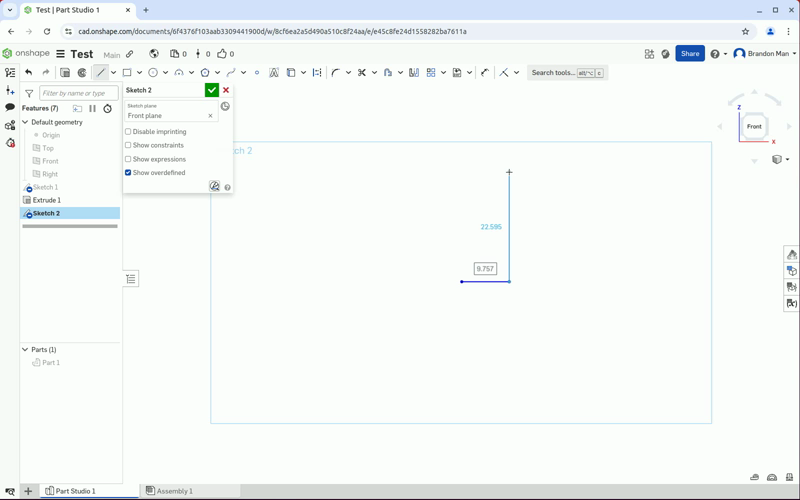
key_up(shift)
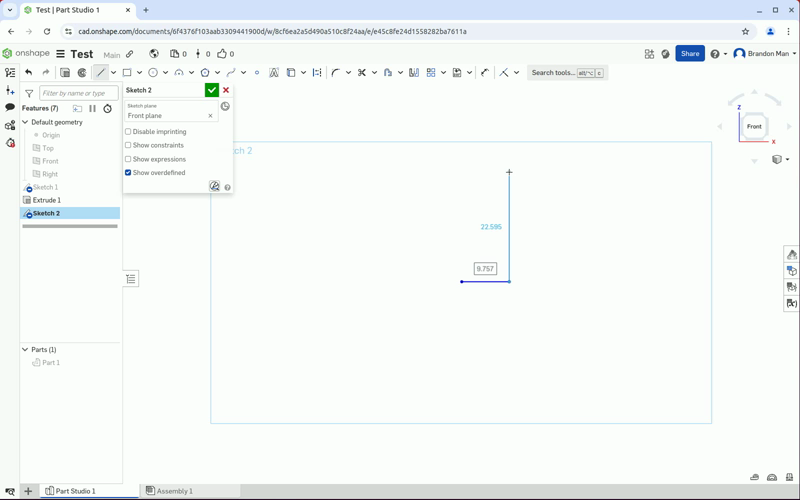
key_down(shift)
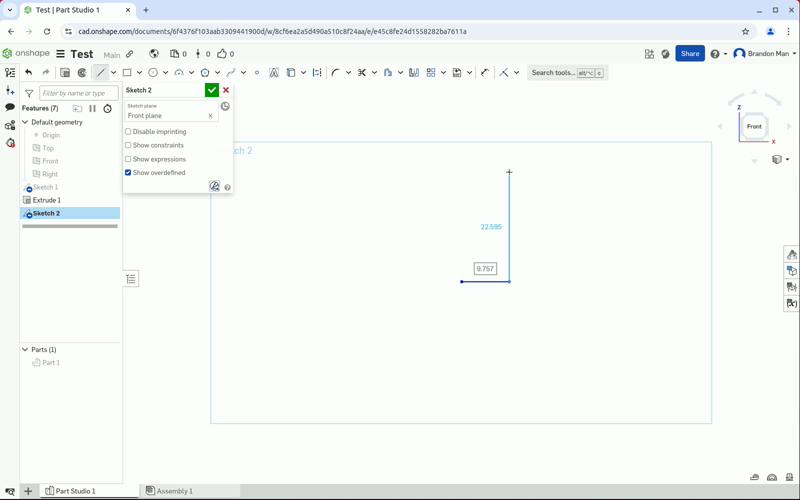
mouse_move(539, 171)
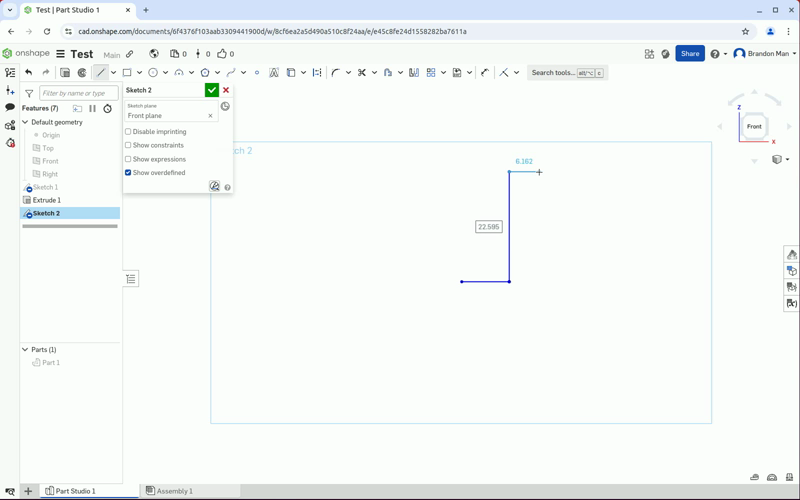
mouse_move(461, 171)
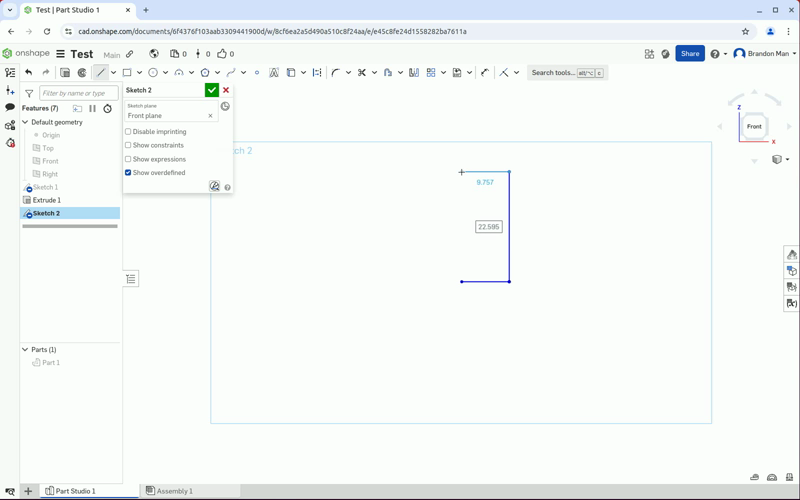
click(461, 171)
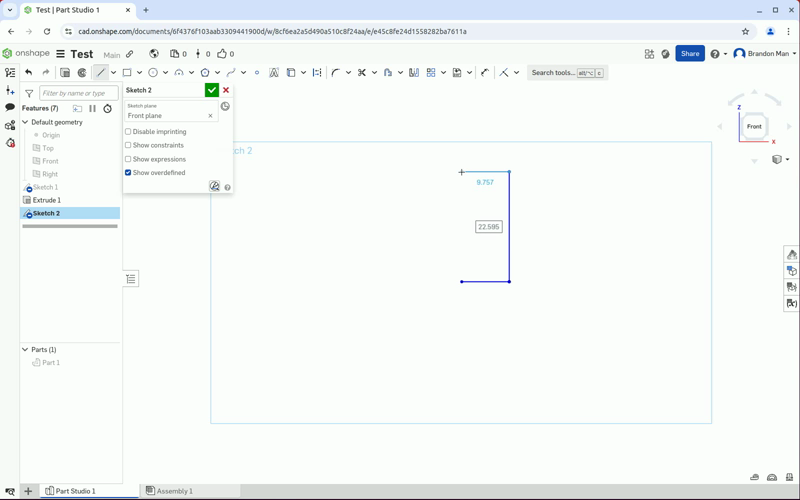
key_up(shift)
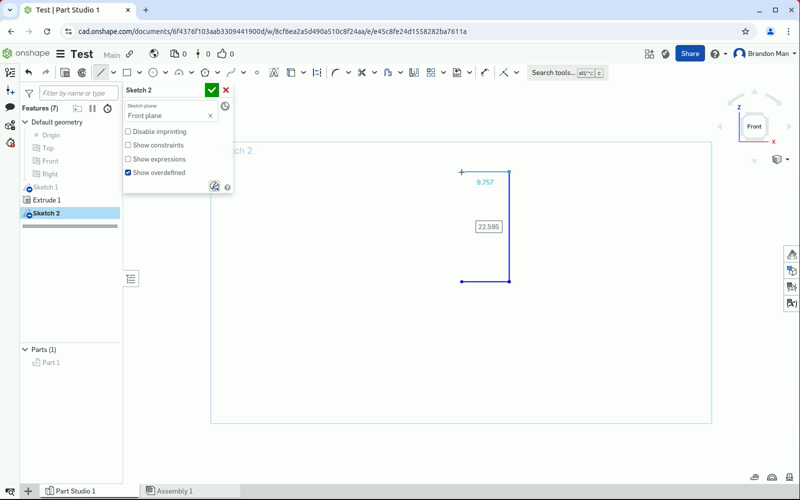
key_down(shift)
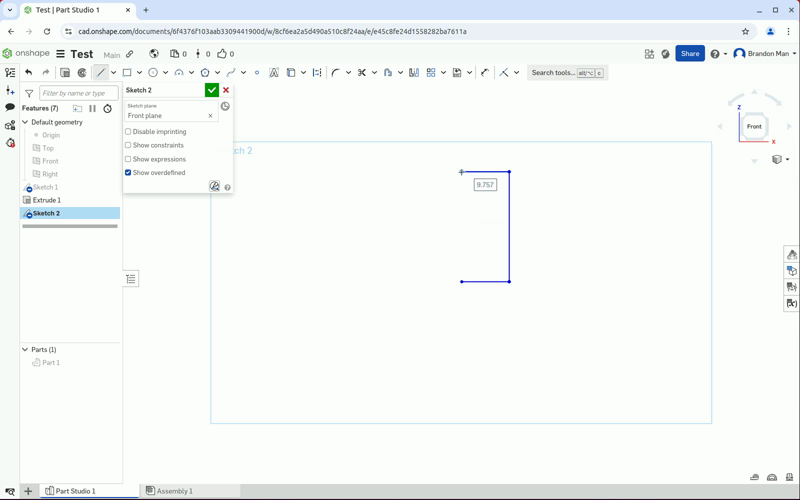
mouse_move(461, 281)
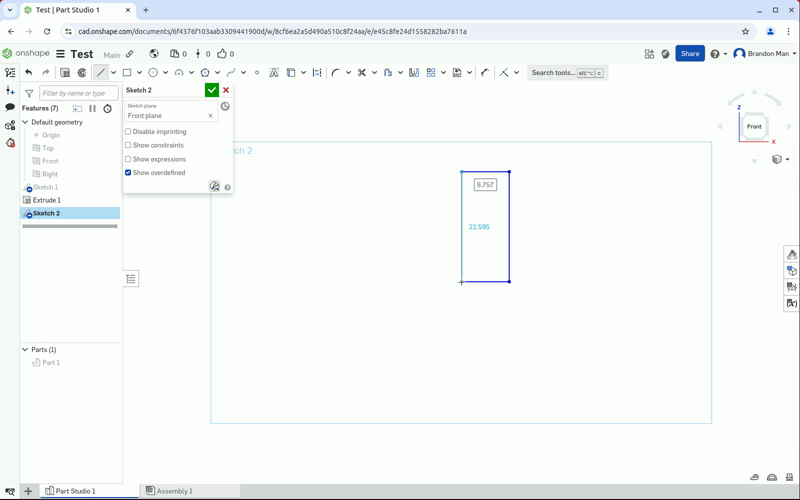
key_up(shift)
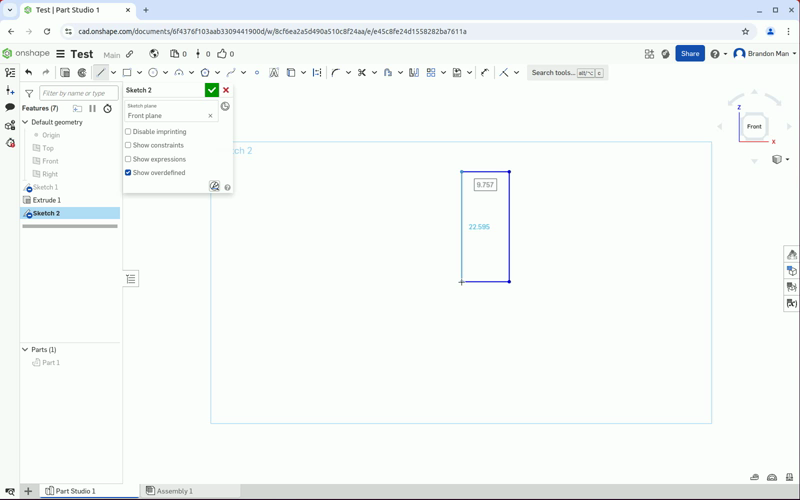
click(461, 281)
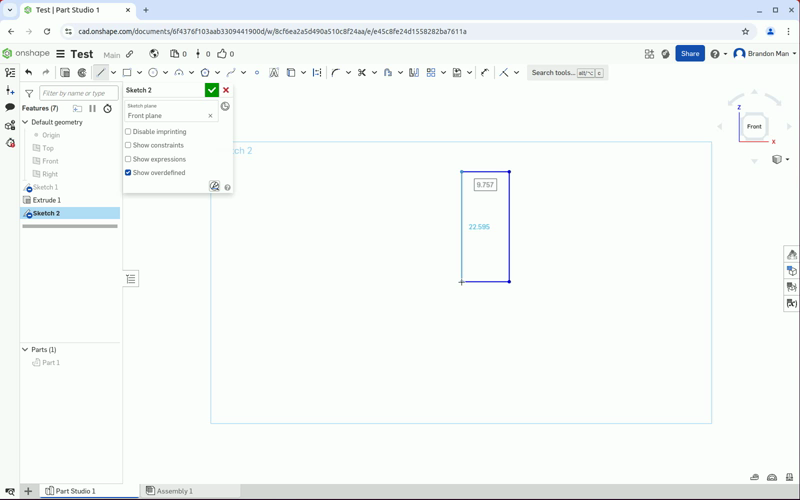
key(esc)
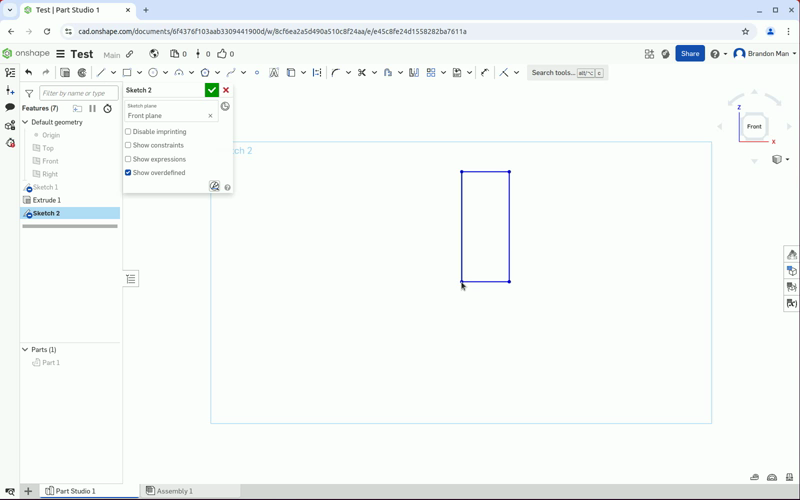
mouse_move(482, 249)
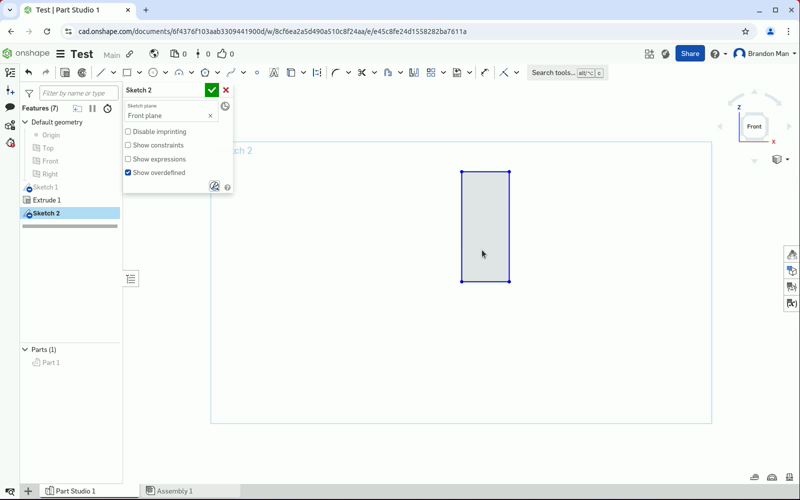
click(482, 249)
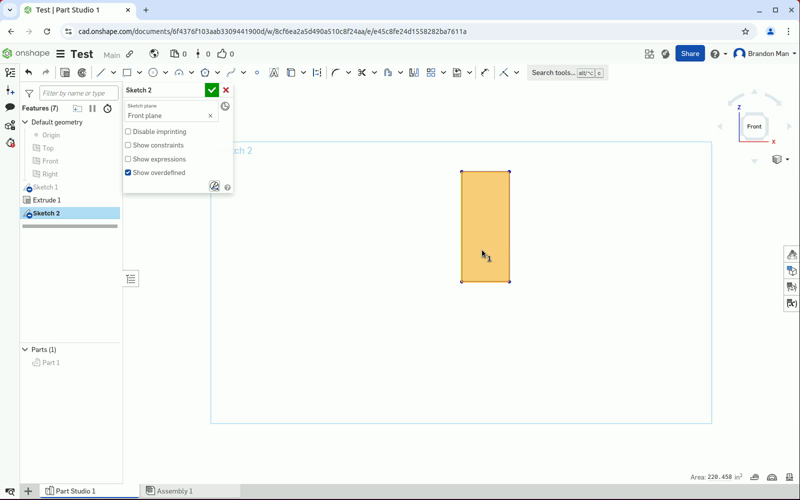
mouse_move(73, 352)
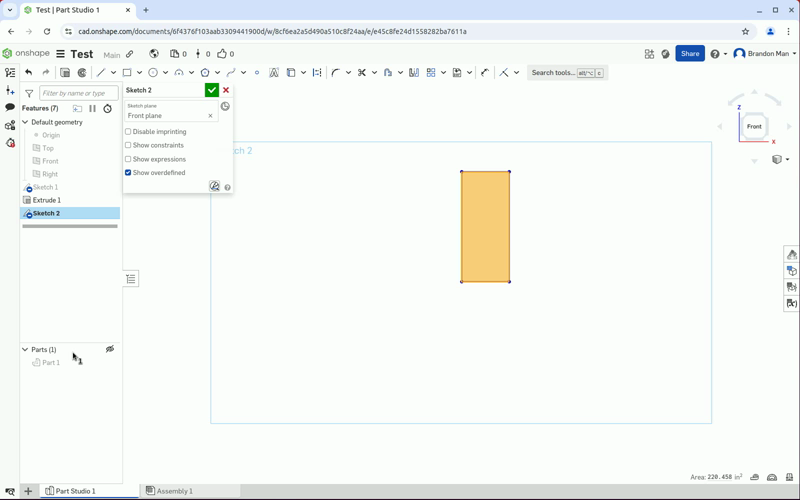
key(shift+y)
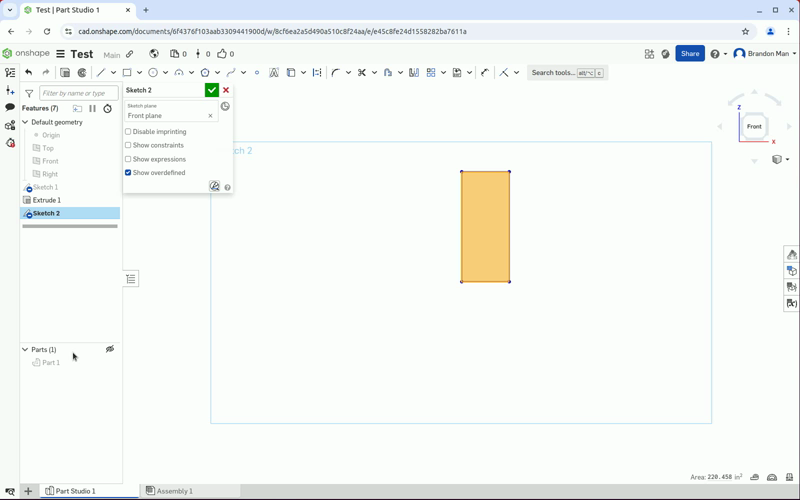
key(shift+e)
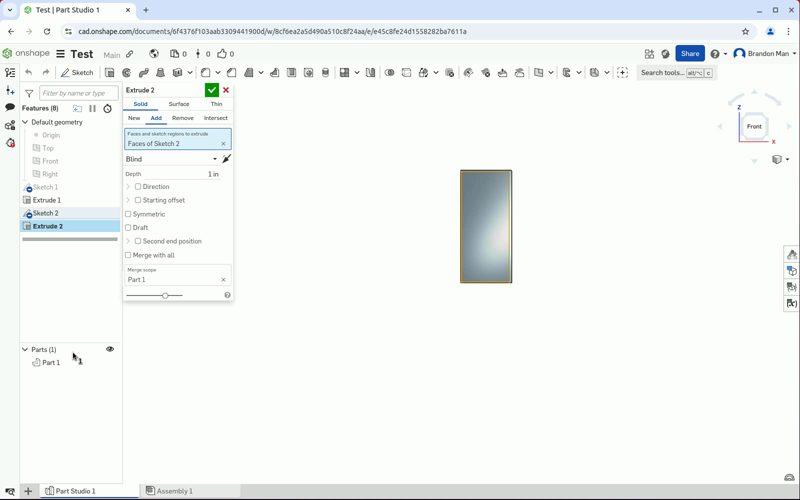
mouse_move(143, 106)
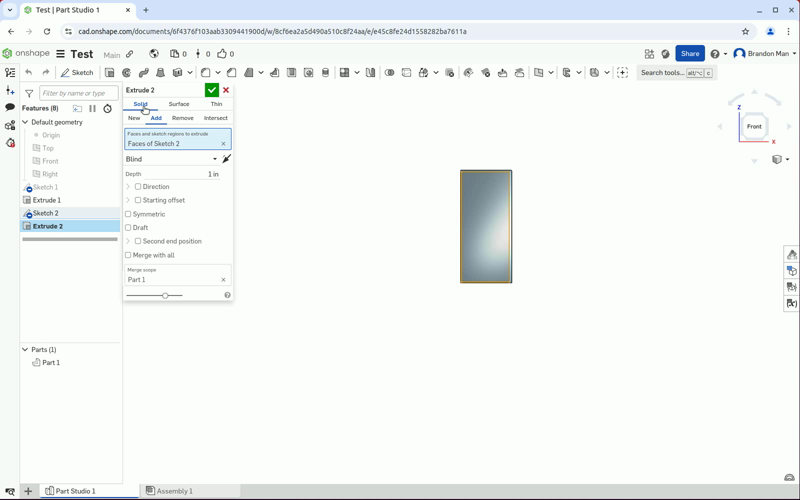
click(143, 106)
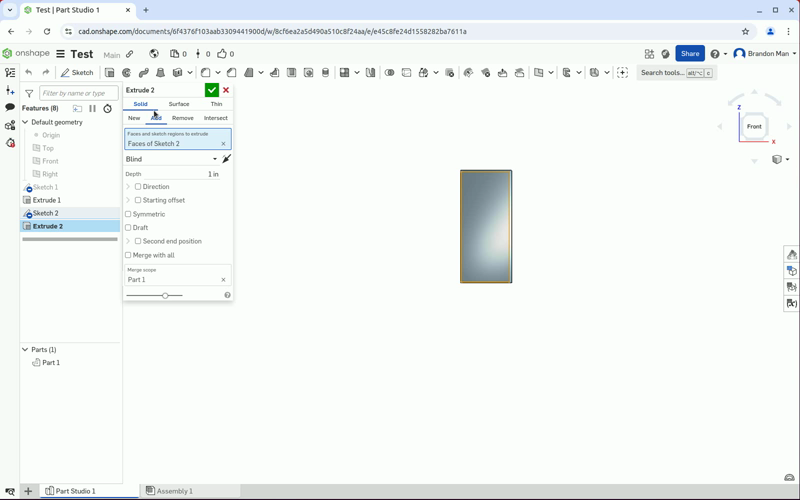
mouse_move(186, 120)
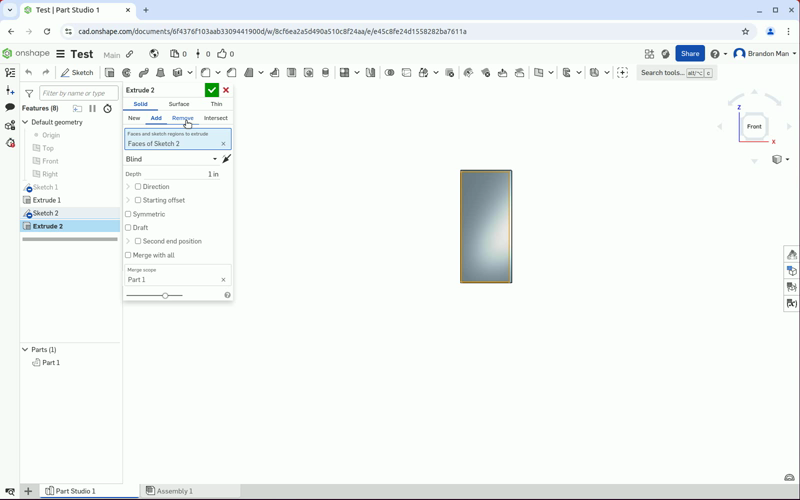
click(186, 120)
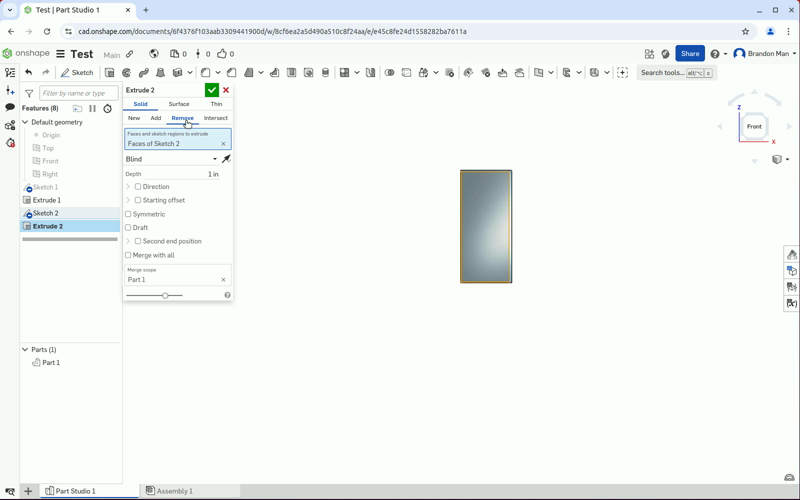
key(tab, 4)
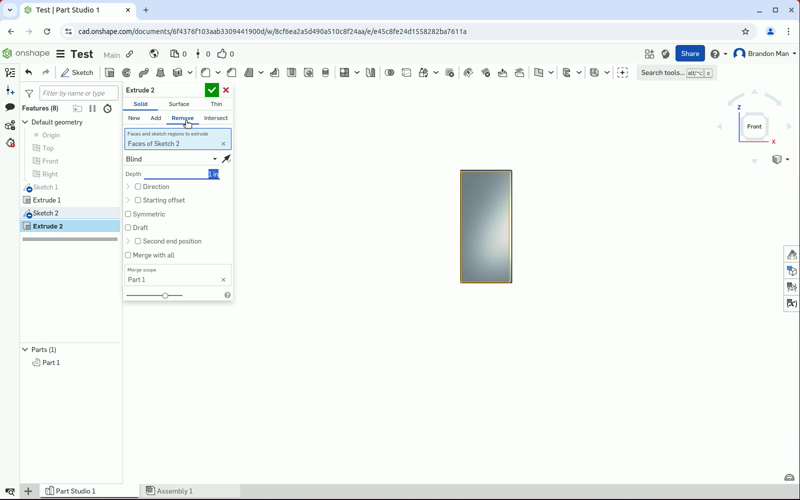
text(0.481)
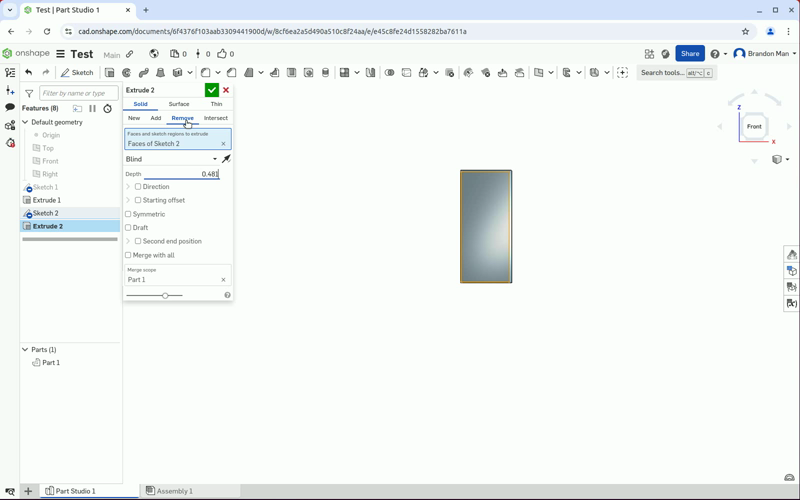
key(tab, 6)
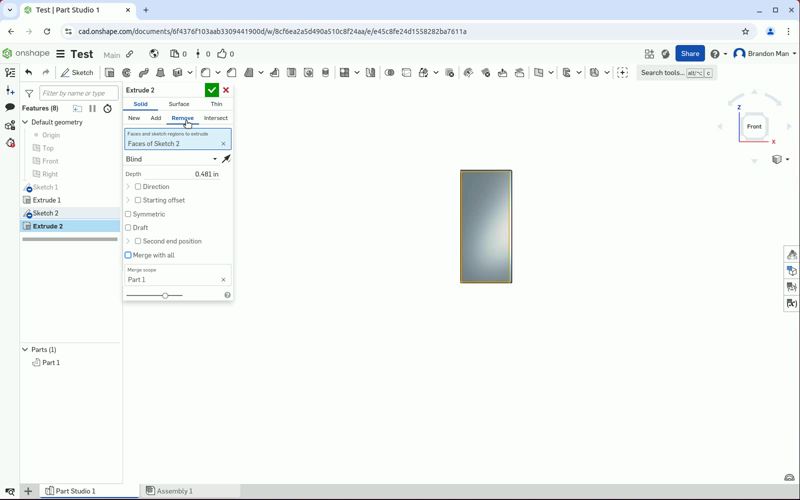
key(space)
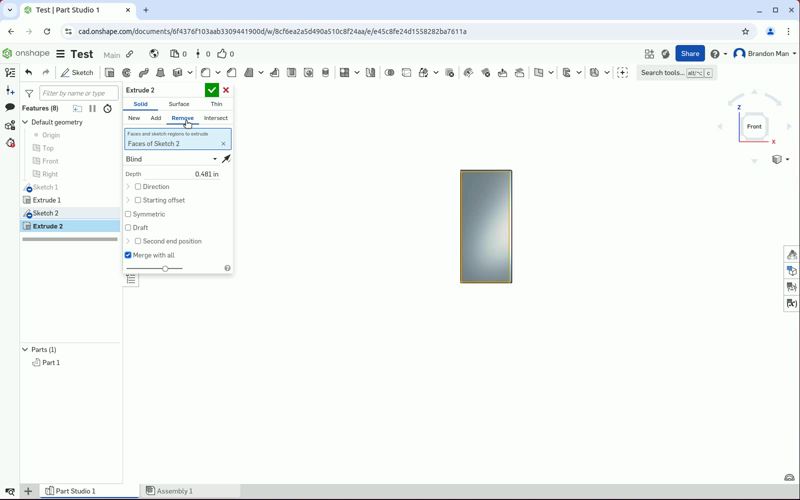
key(enter)
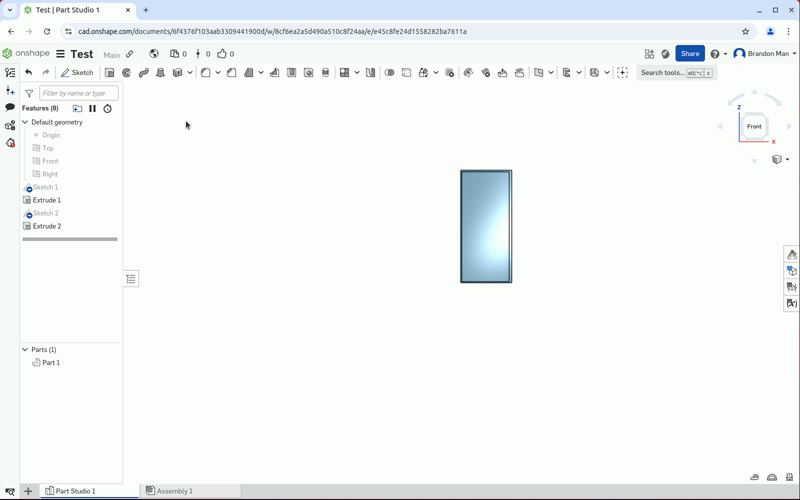
key(shift+h)
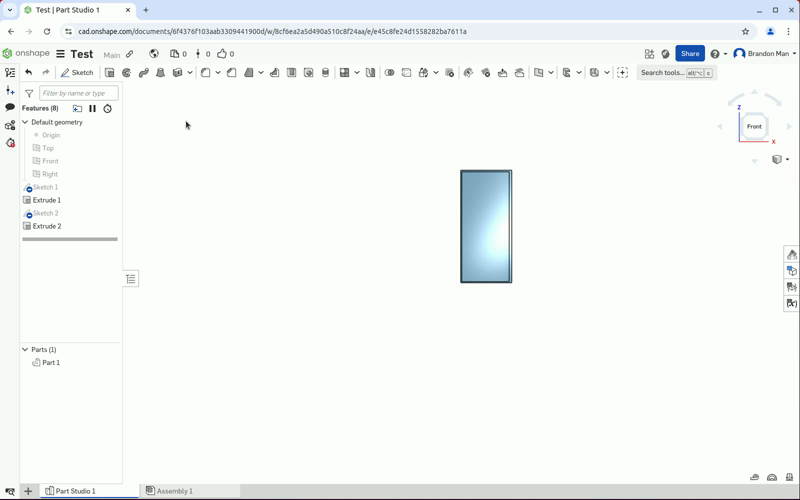
key(shift+h)
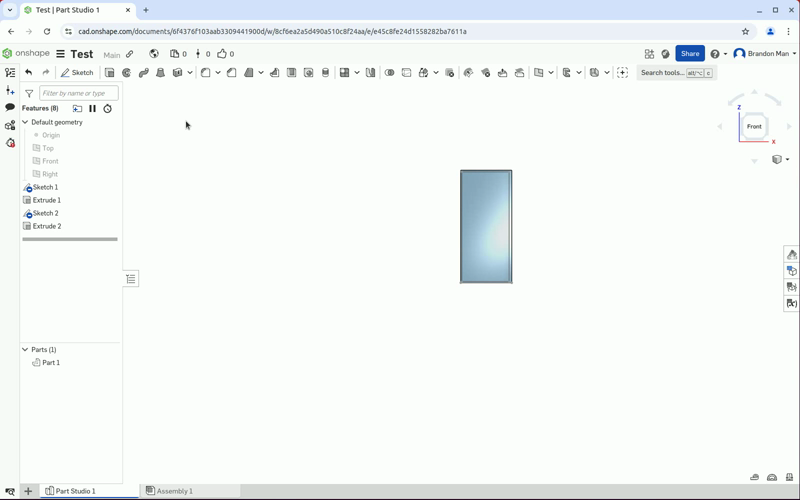
key(shift+7)
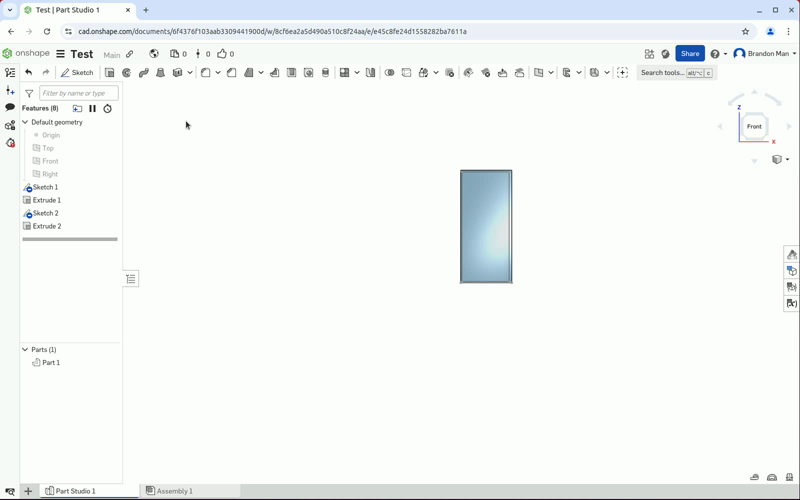
key(left, 2)
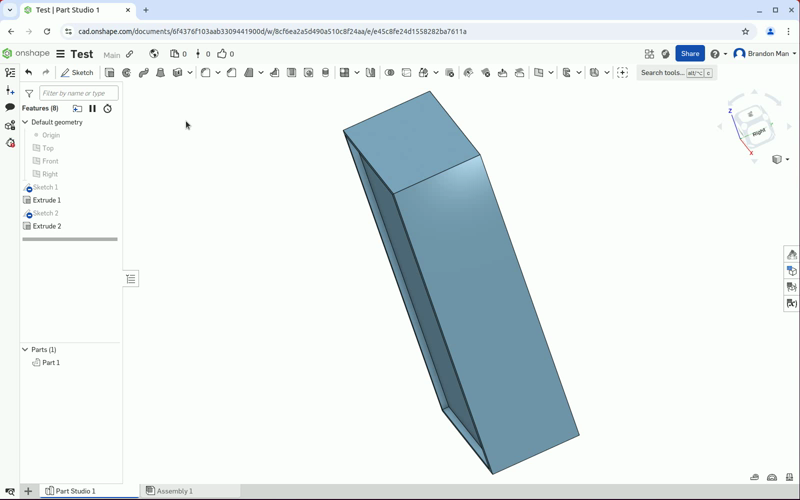
key(down, 2)
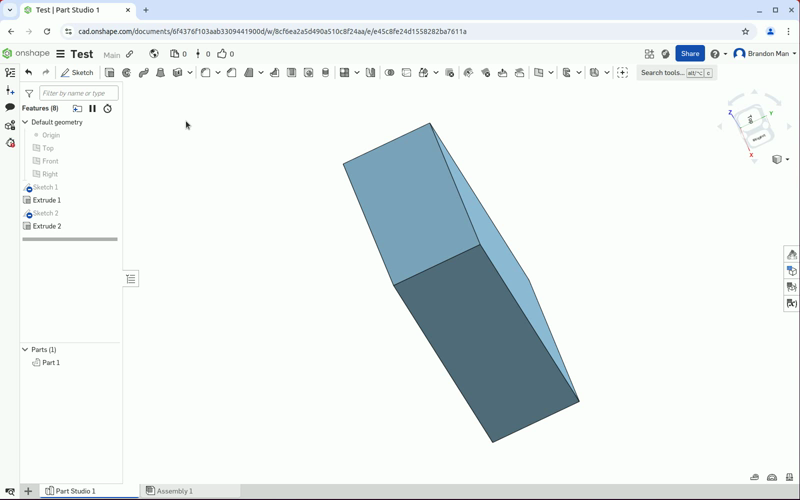
key(up, 2)
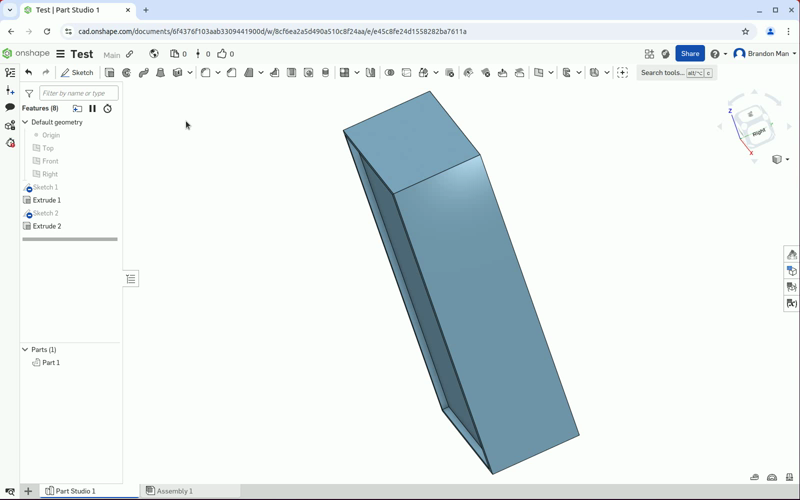
key(right, 2)
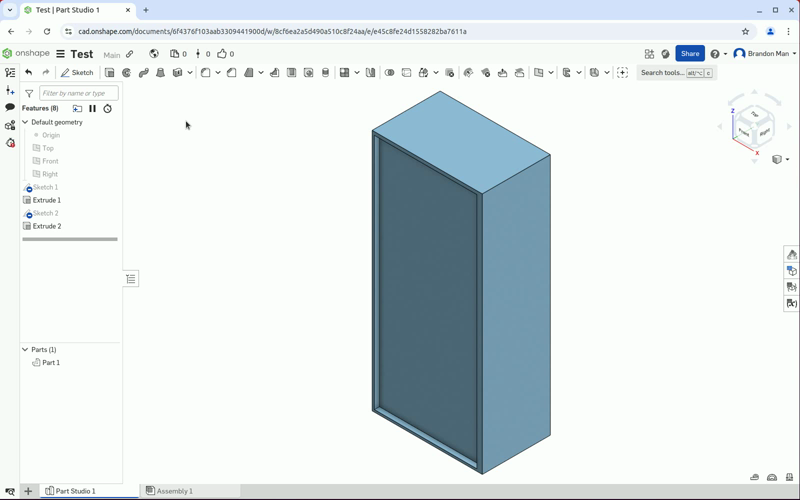
mouse_move(73, 189)
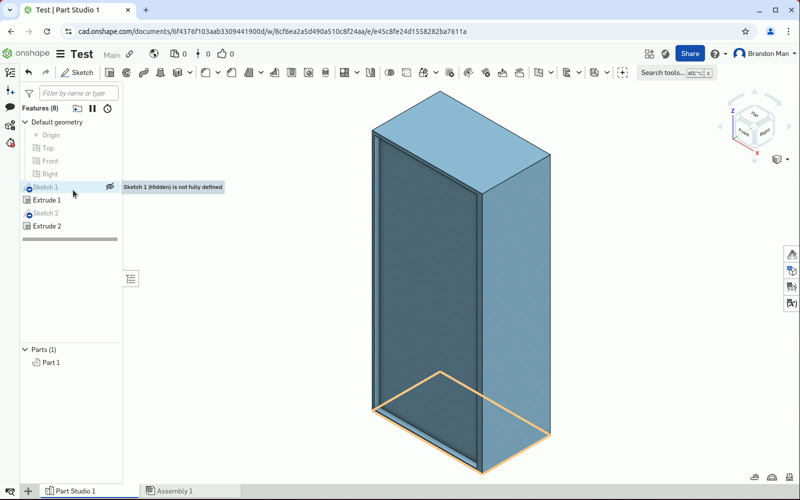
click(73, 189)